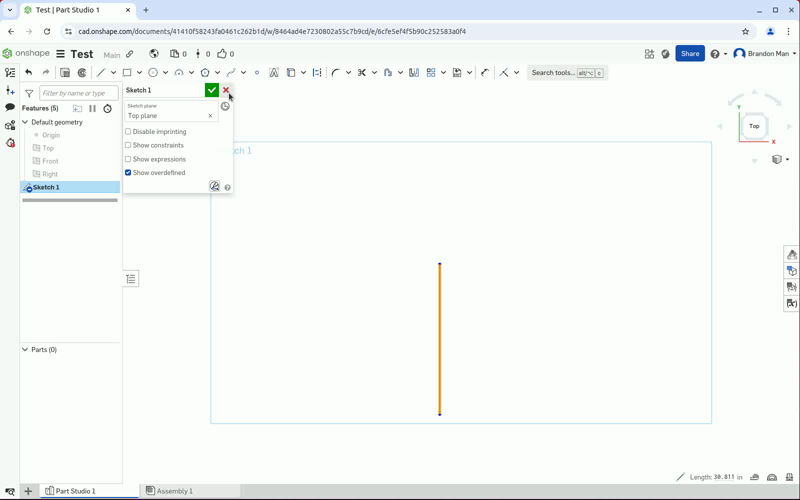
key(shift+h)
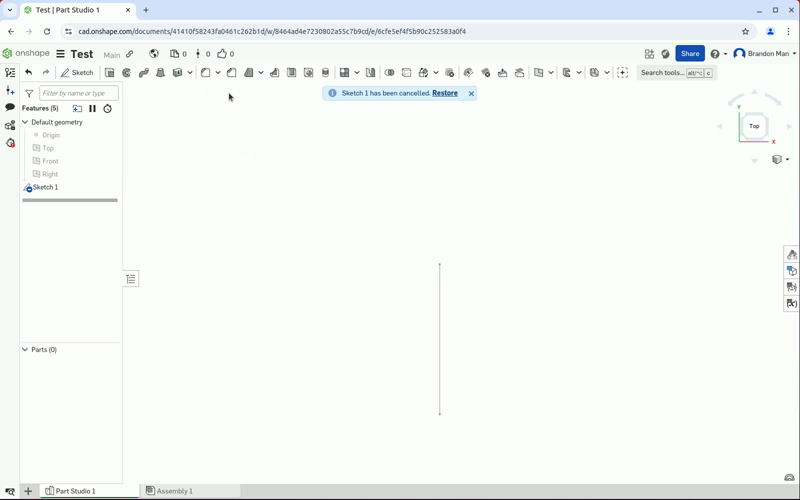
key(shift+s)
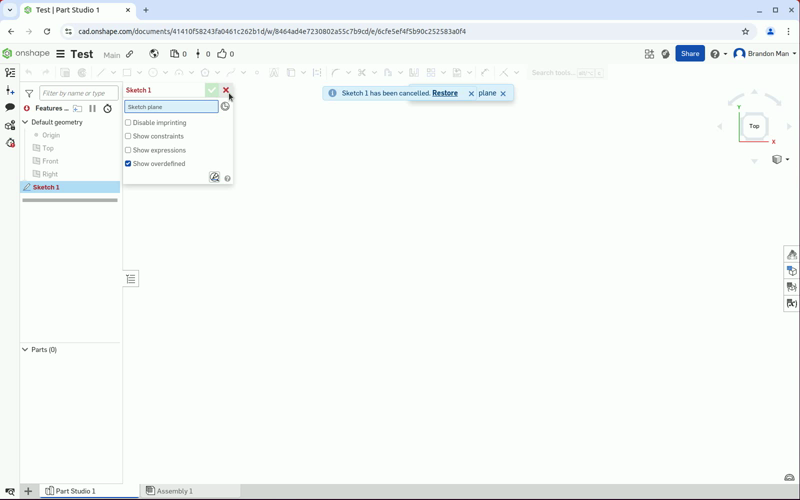
mouse_move(73, 150)
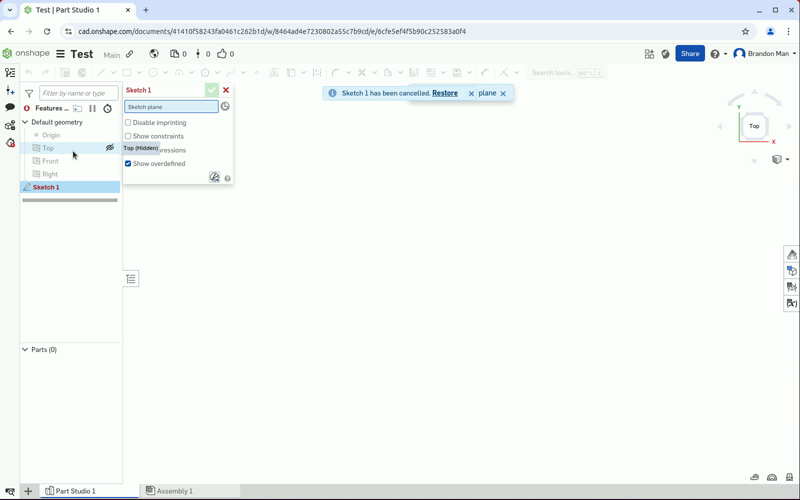
click(73, 150)
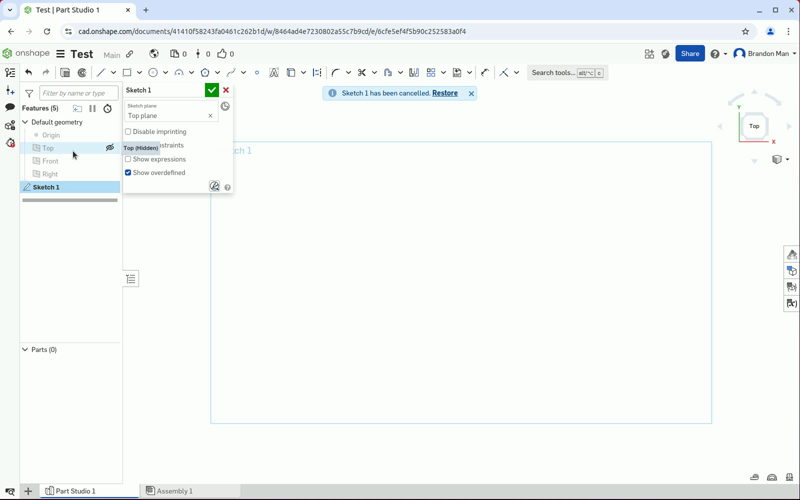
mouse_move(73, 352)
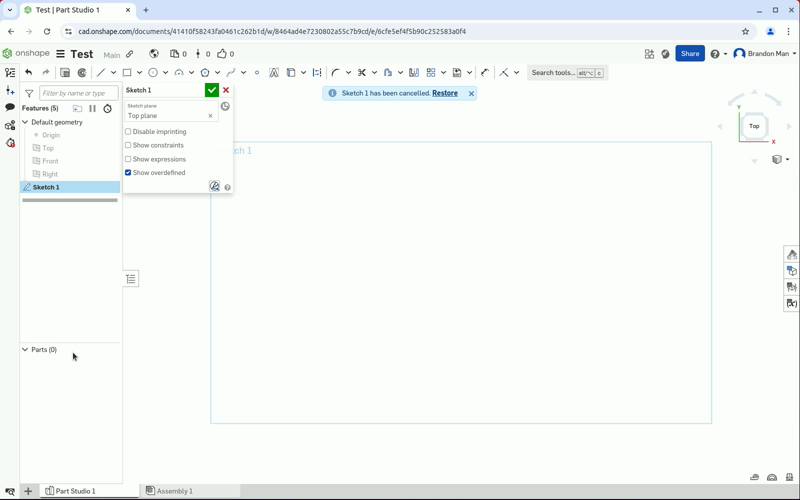
key(y)
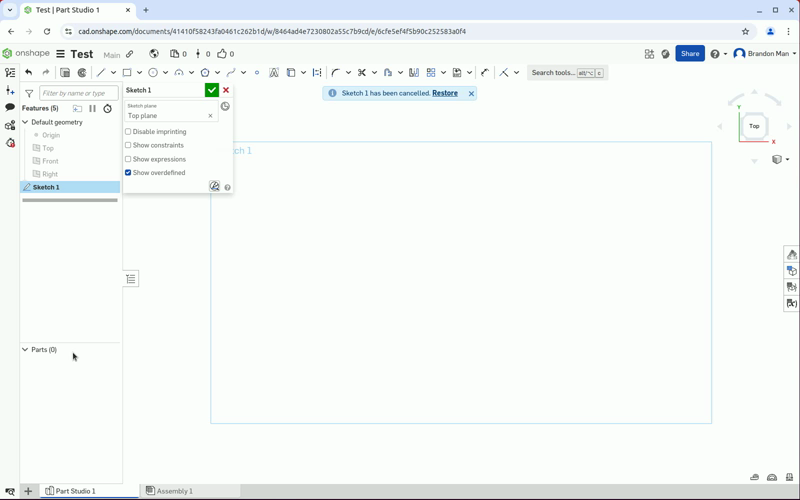
key(l)
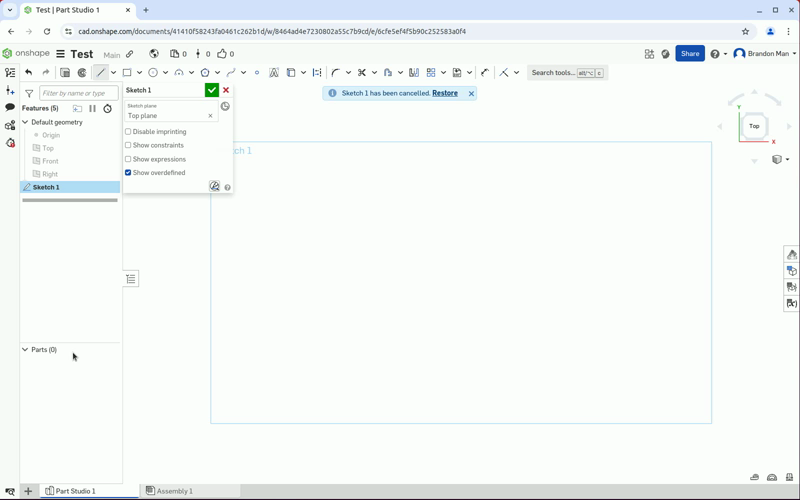
key_down(shift)
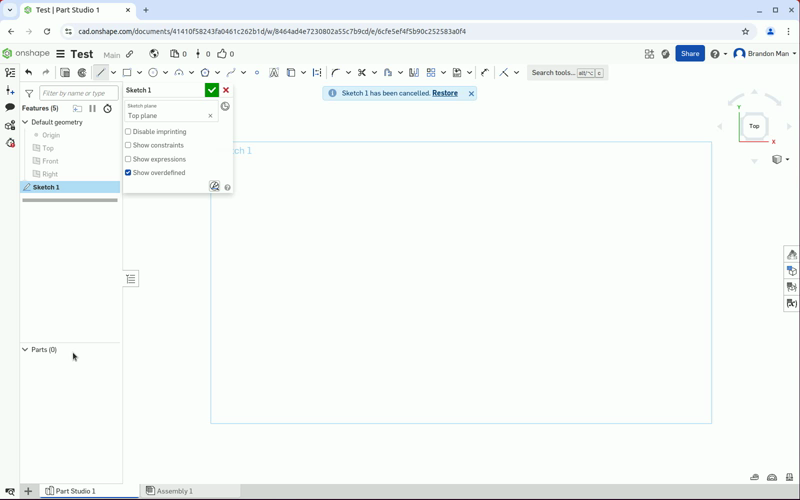
mouse_move(348, 279)
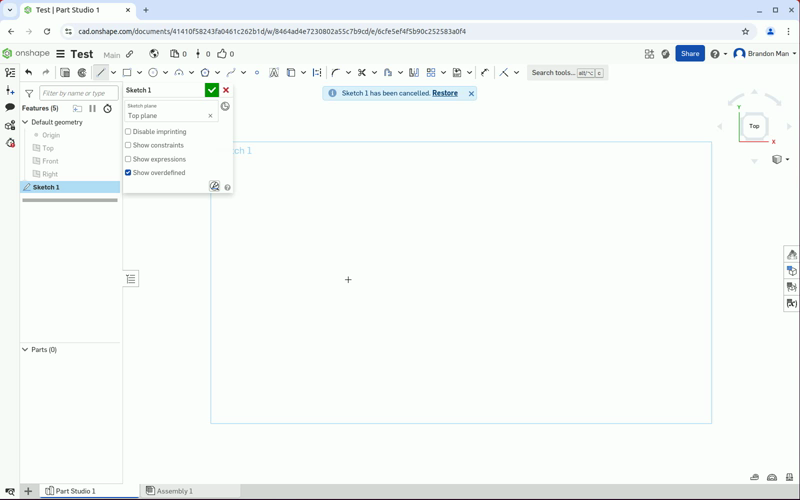
click(348, 279)
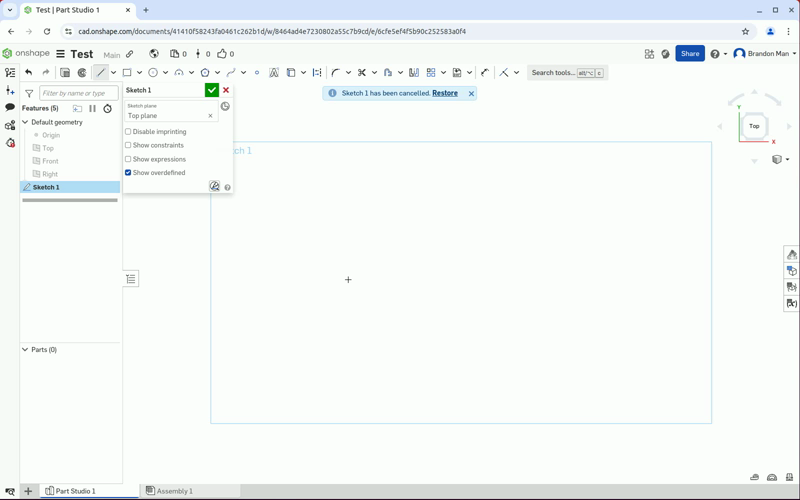
key_up(shift)
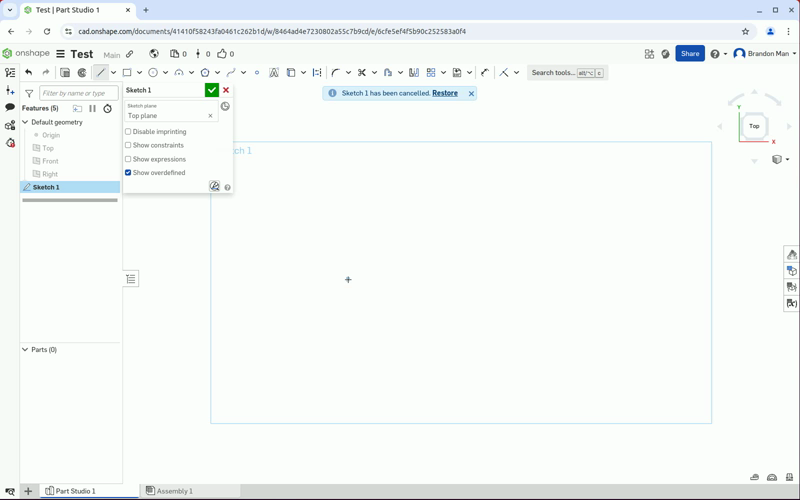
key_down(shift)
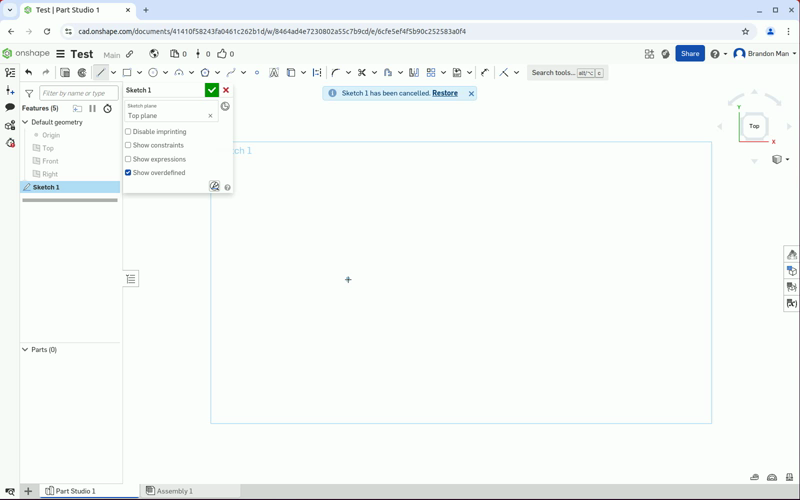
mouse_move(422, 279)
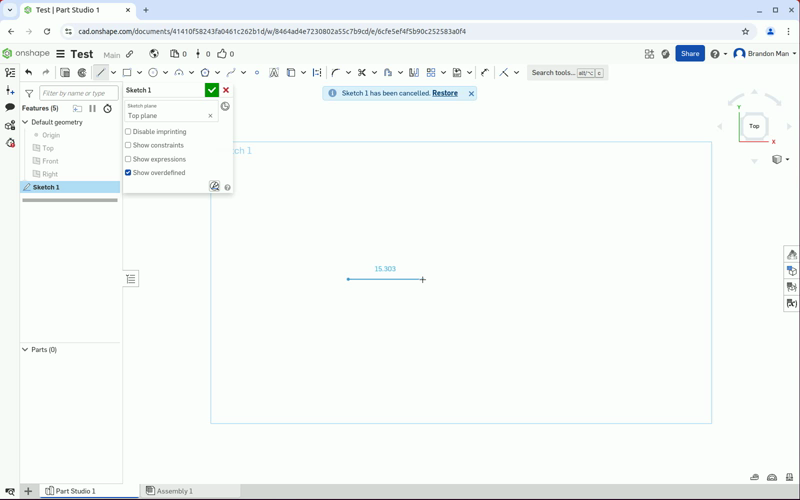
click(422, 279)
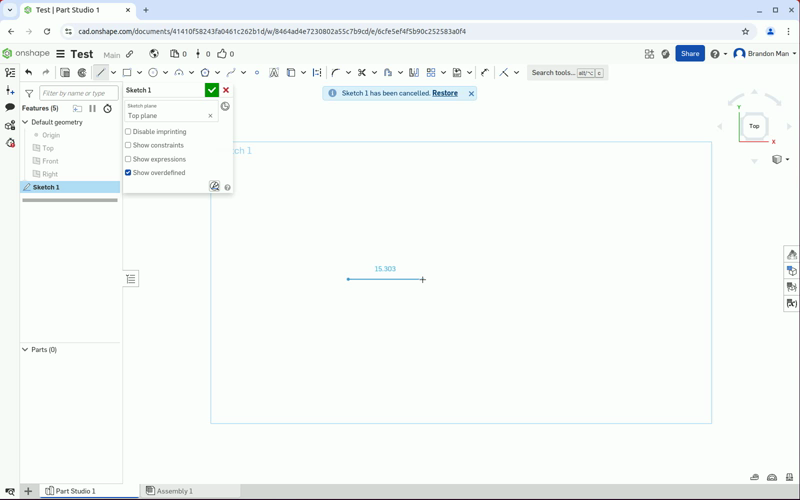
key_up(shift)
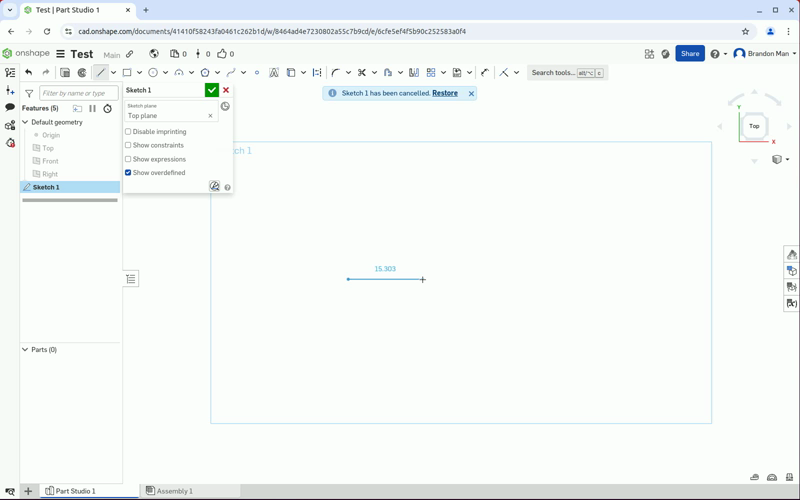
key_down(shift)
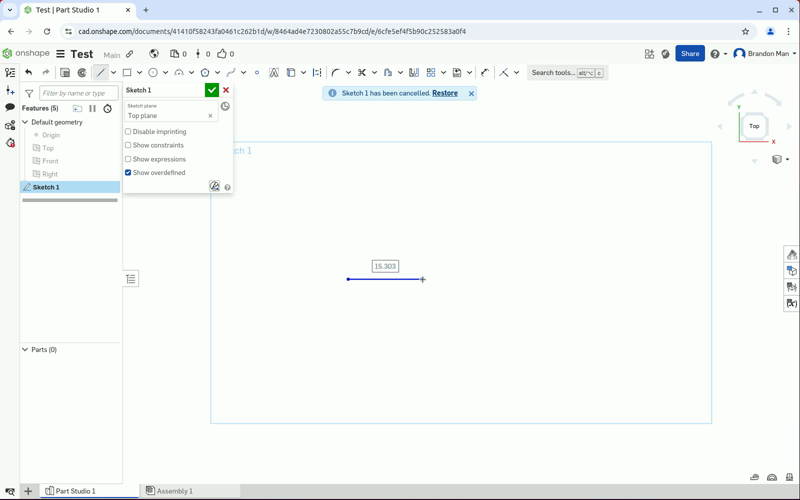
mouse_move(453, 279)
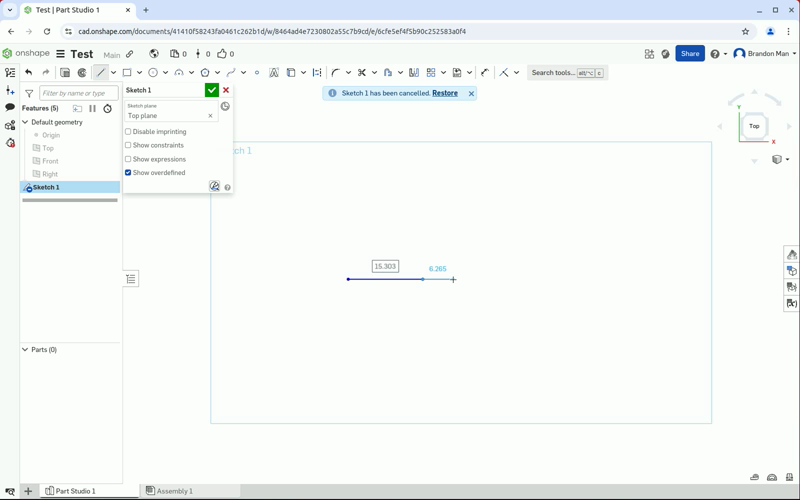
mouse_move(422, 297)
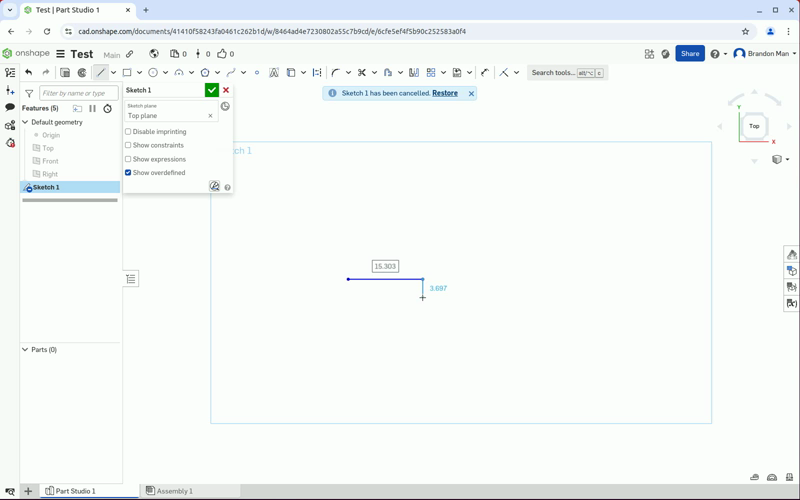
click(422, 297)
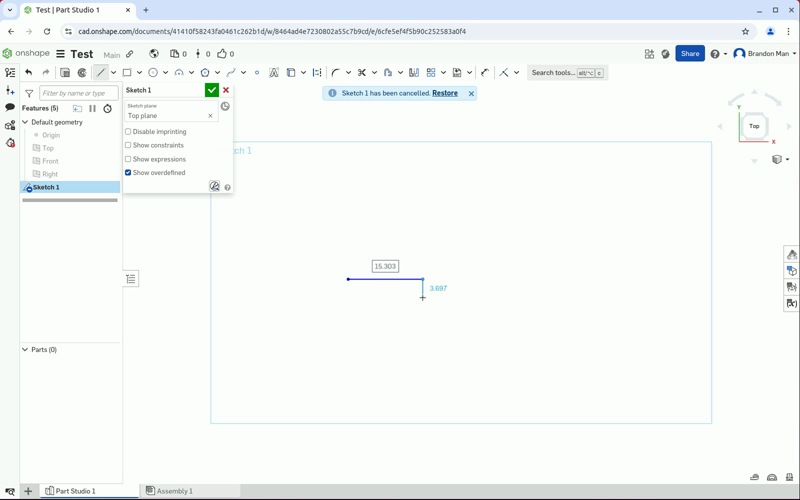
key_up(shift)
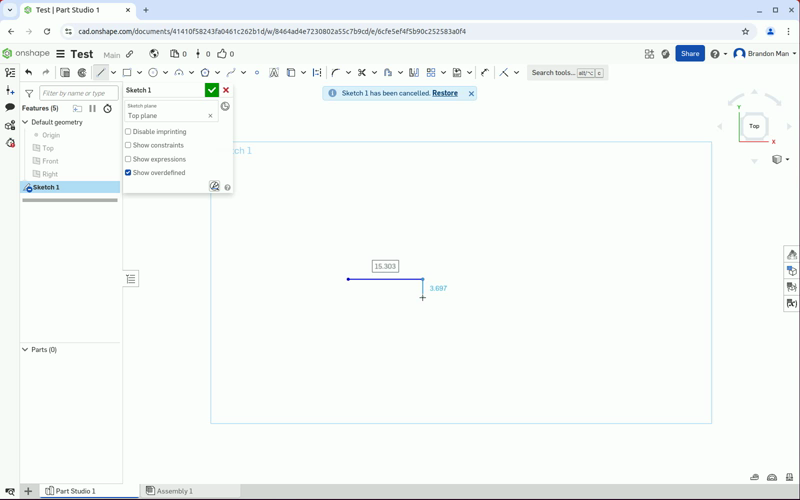
key_down(shift)
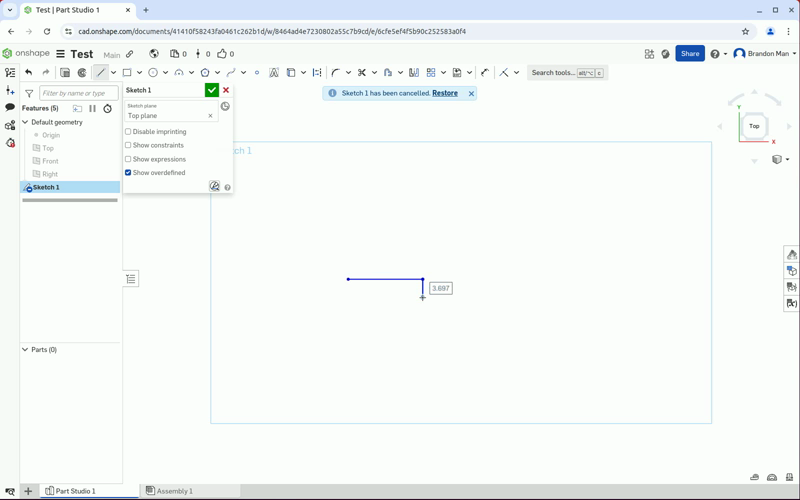
mouse_move(453, 297)
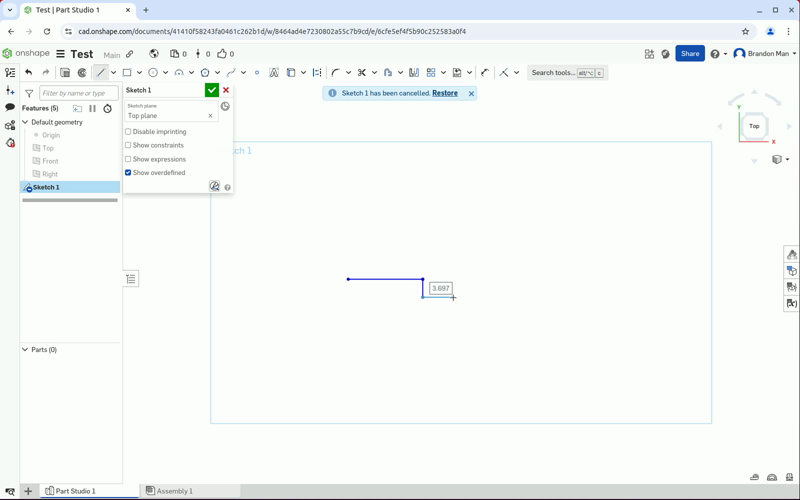
mouse_move(460, 297)
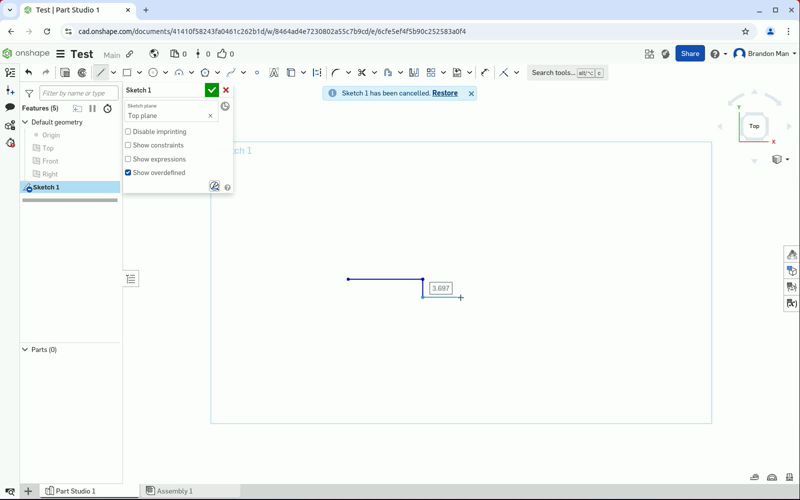
click(460, 297)
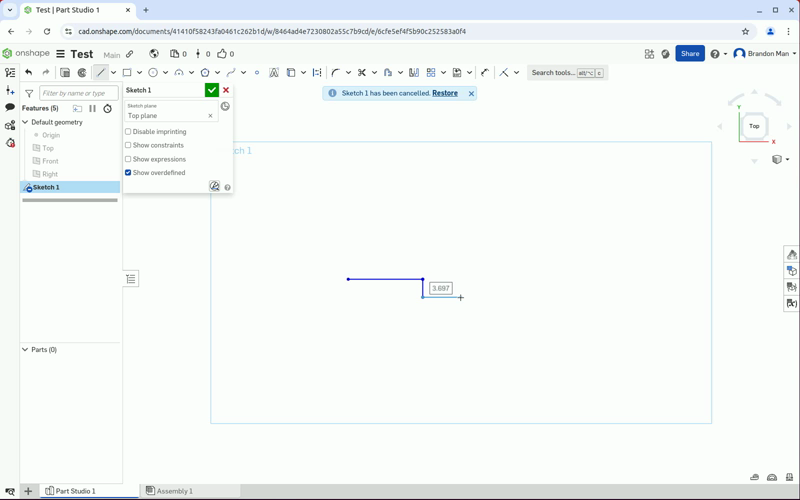
key_up(shift)
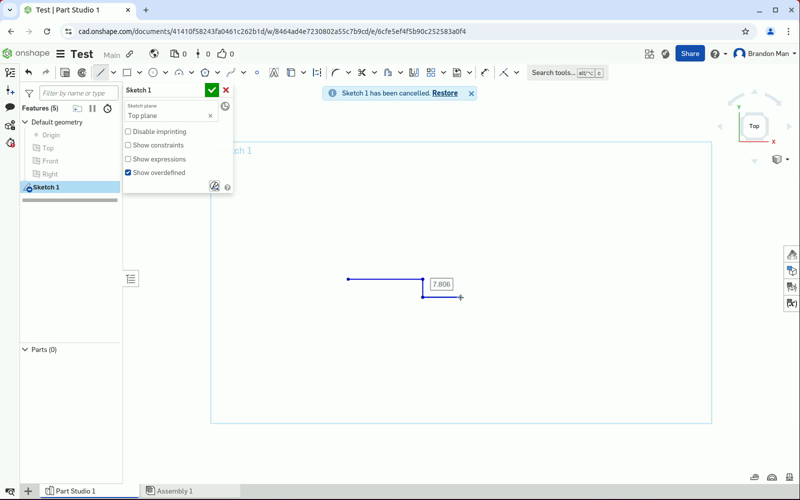
key_down(shift)
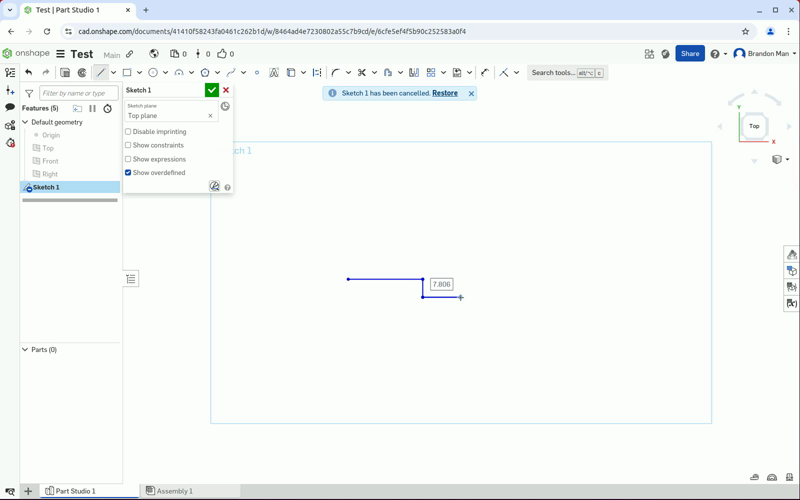
mouse_move(490, 297)
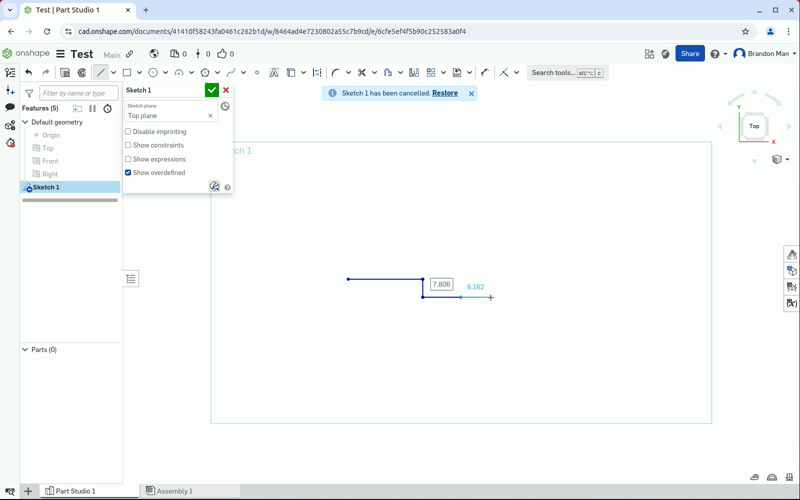
mouse_move(460, 268)
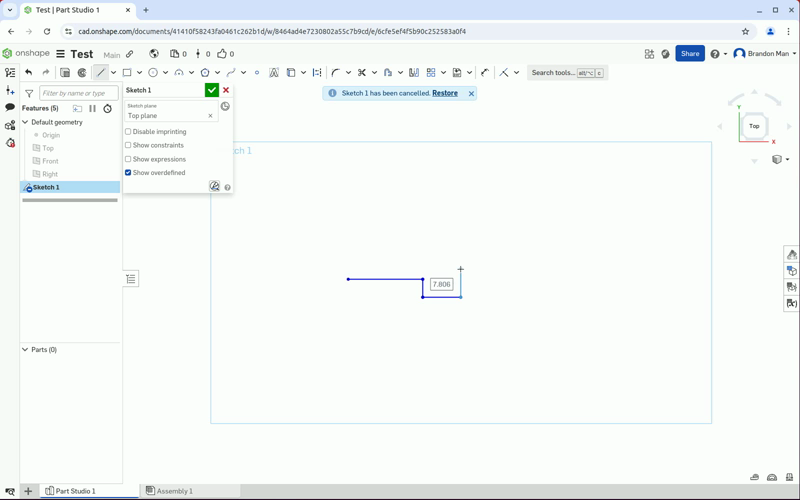
click(460, 268)
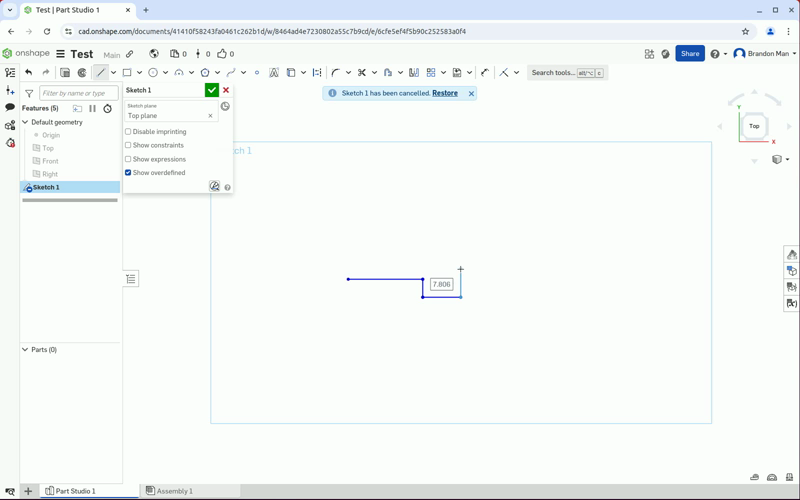
key_up(shift)
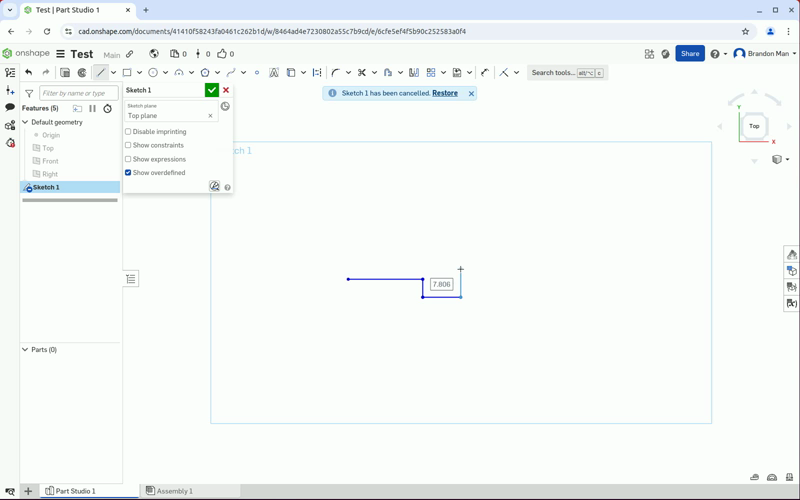
key_down(shift)
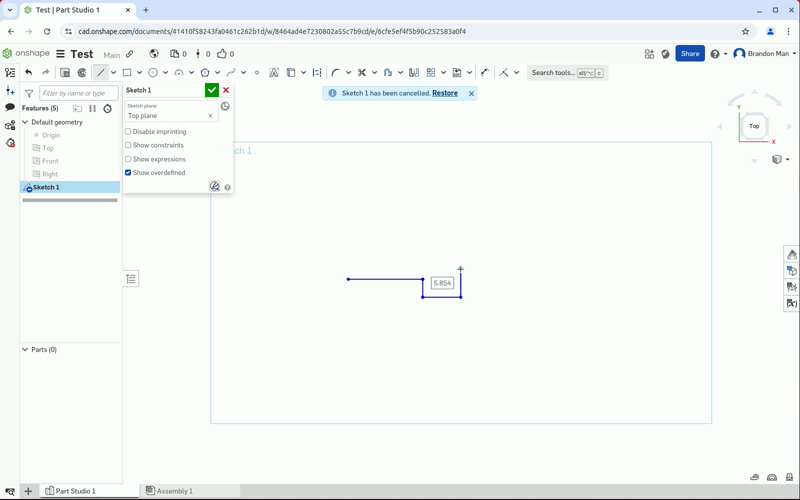
mouse_move(348, 268)
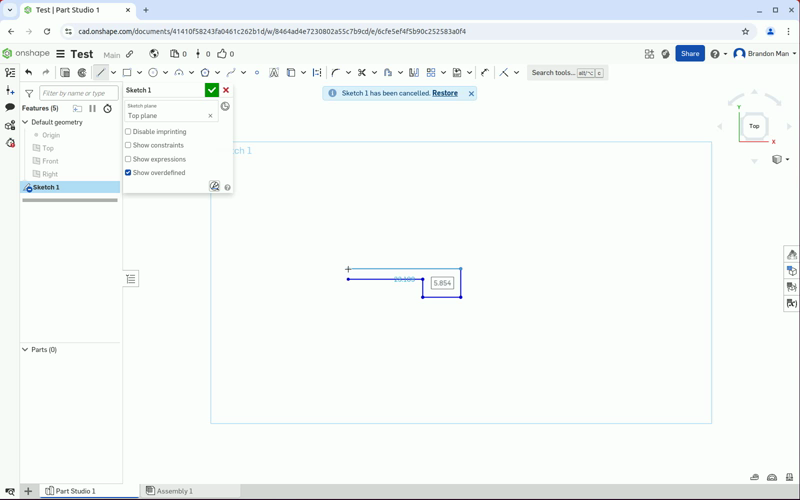
click(348, 268)
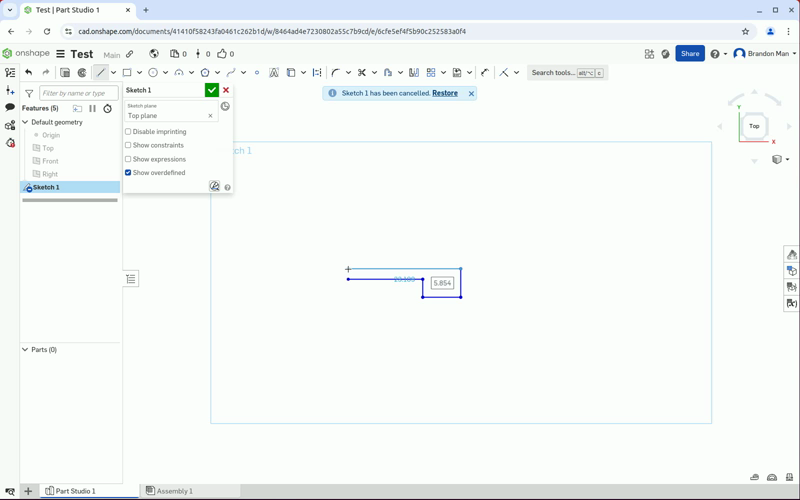
key_up(shift)
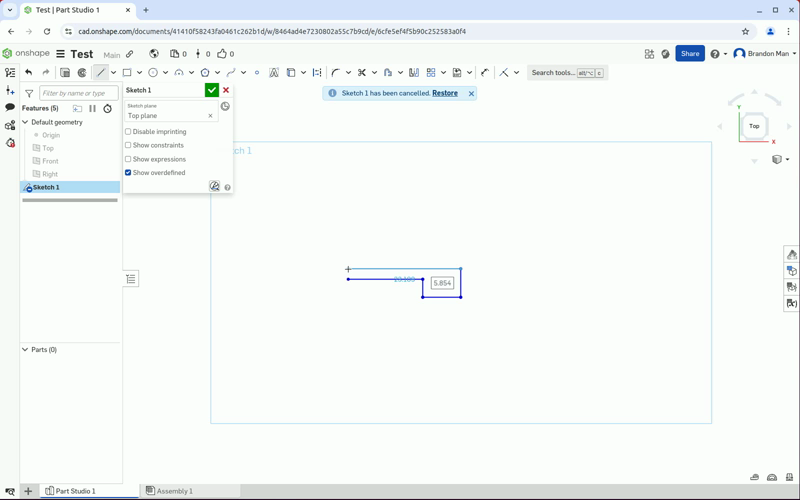
mouse_move(378, 268)
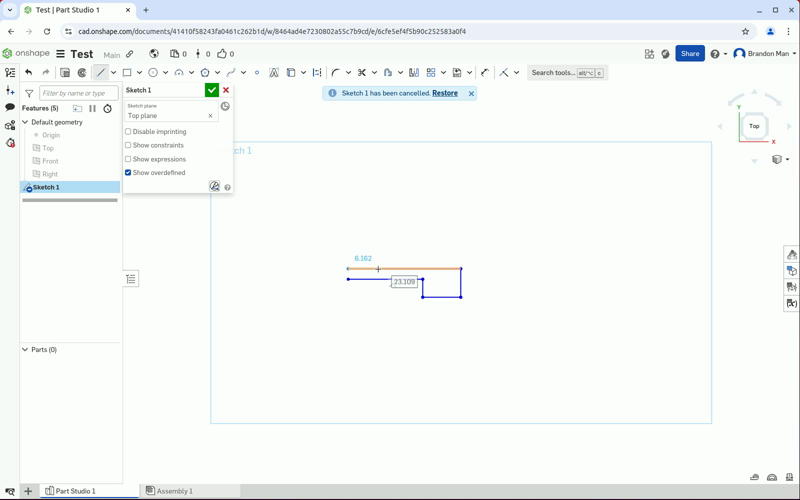
key_down(shift)
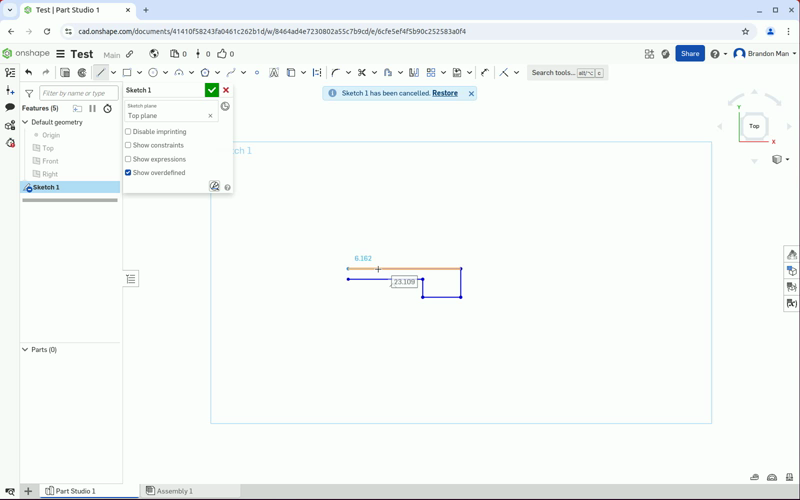
mouse_move(348, 279)
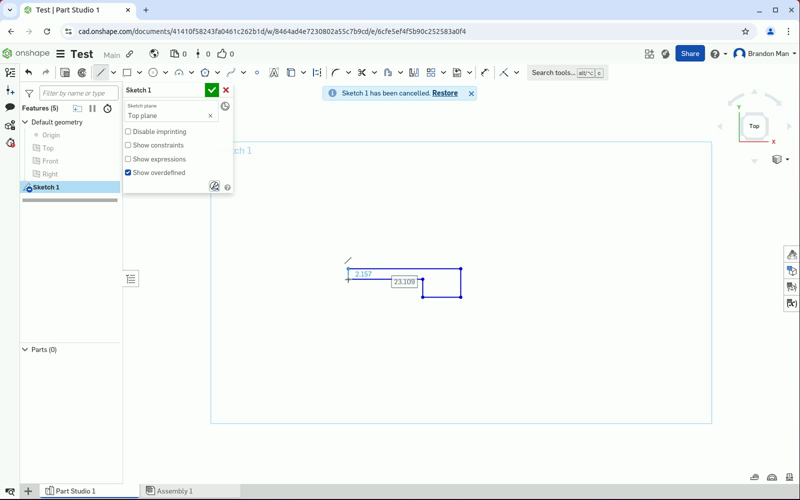
key_up(shift)
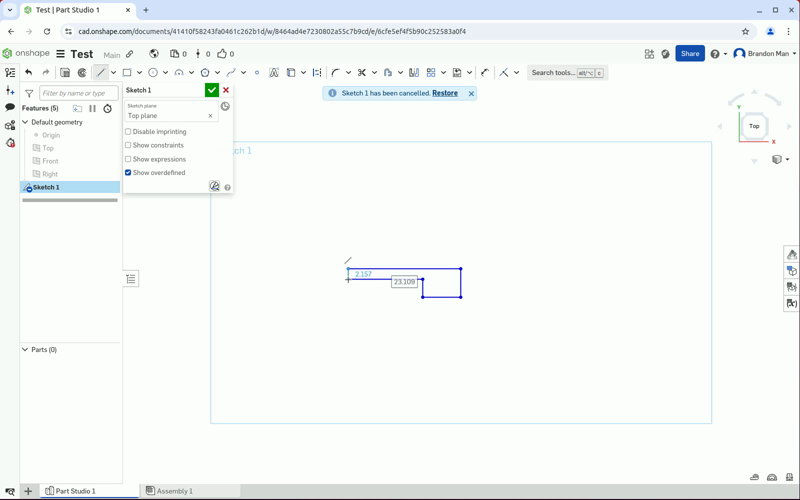
click(348, 279)
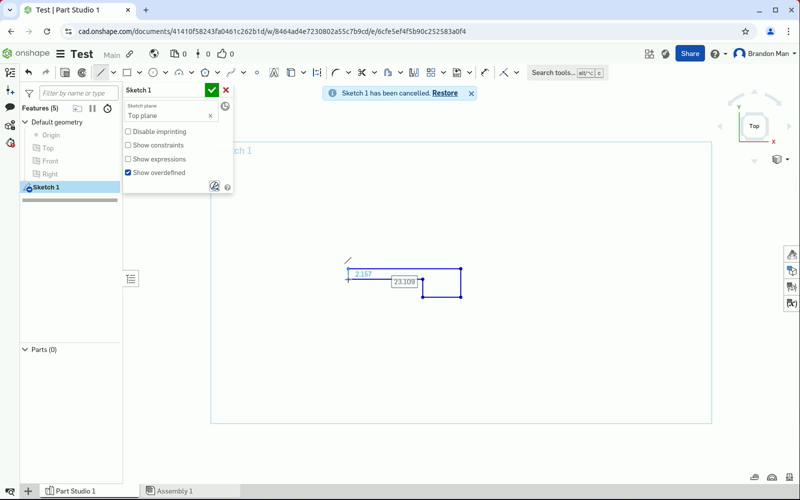
key(esc)
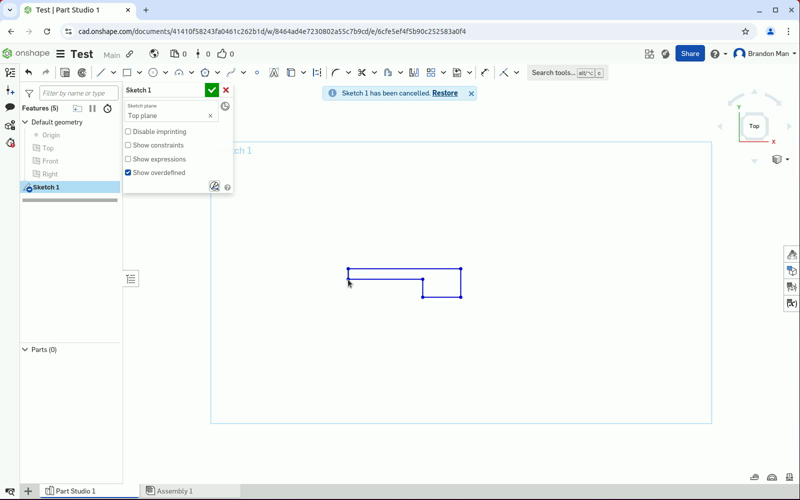
mouse_move(370, 272)
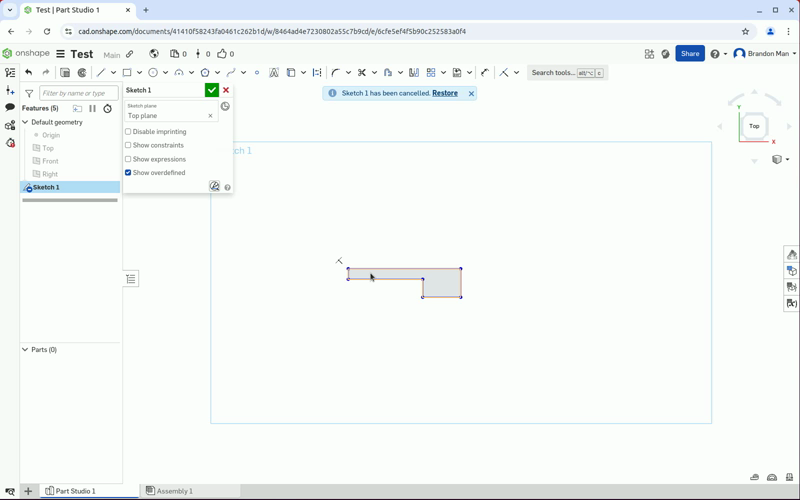
click(370, 272)
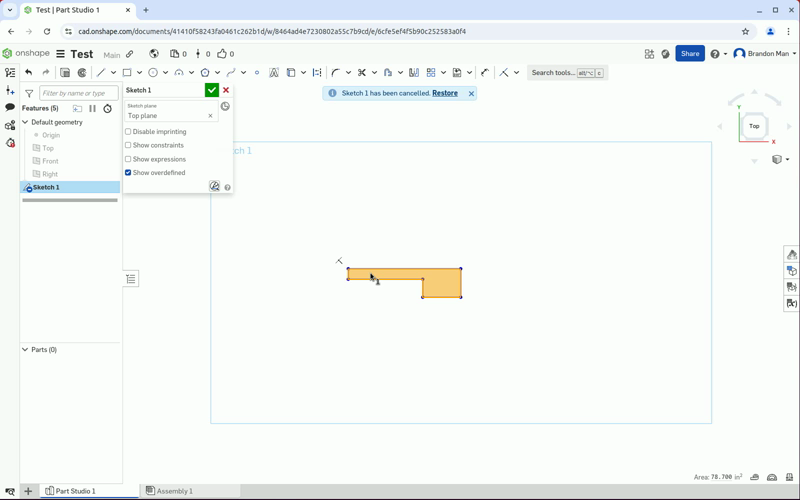
mouse_move(73, 352)
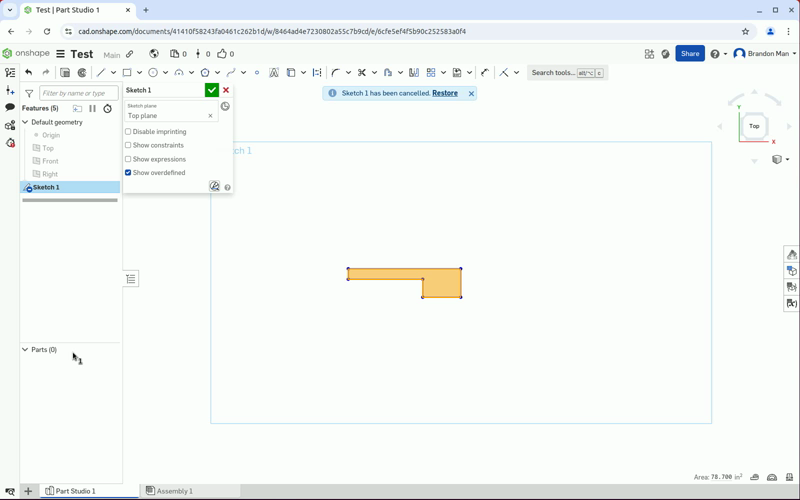
key(shift+y)
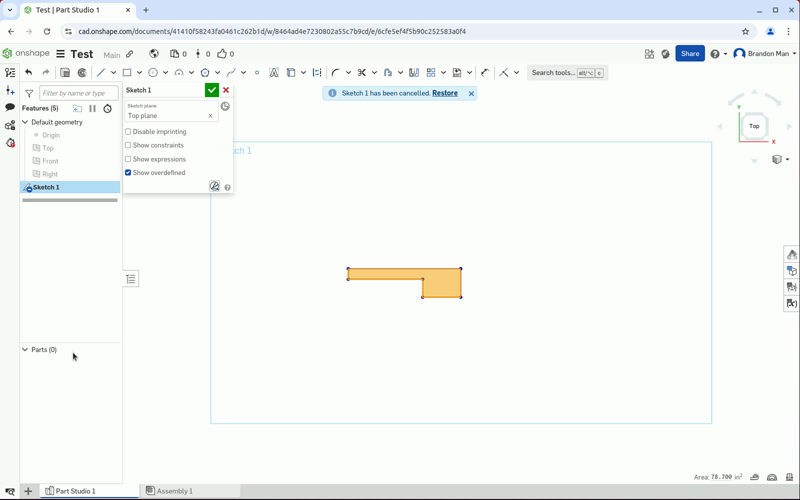
key(shift+e)
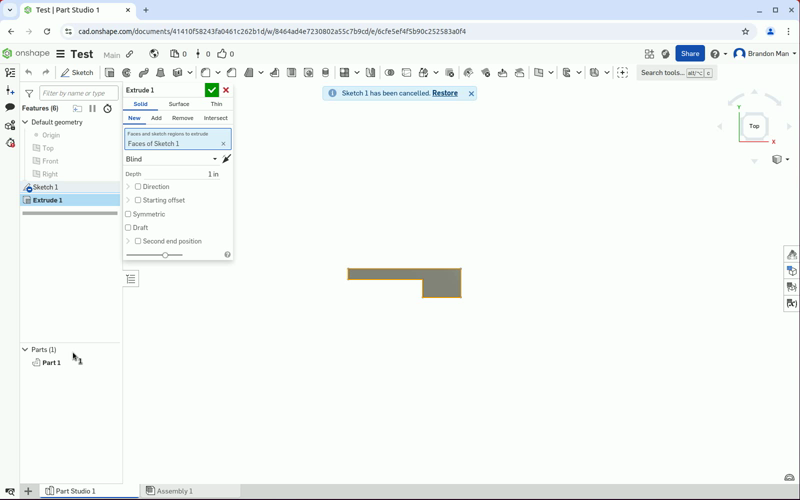
mouse_move(143, 106)
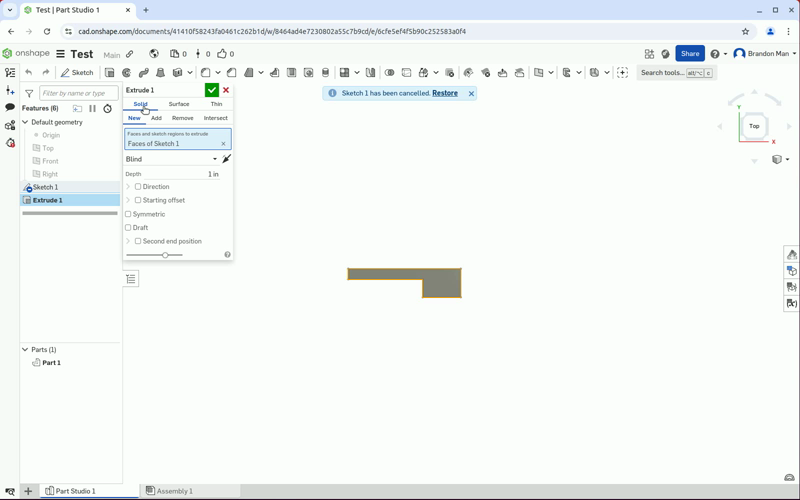
click(143, 106)
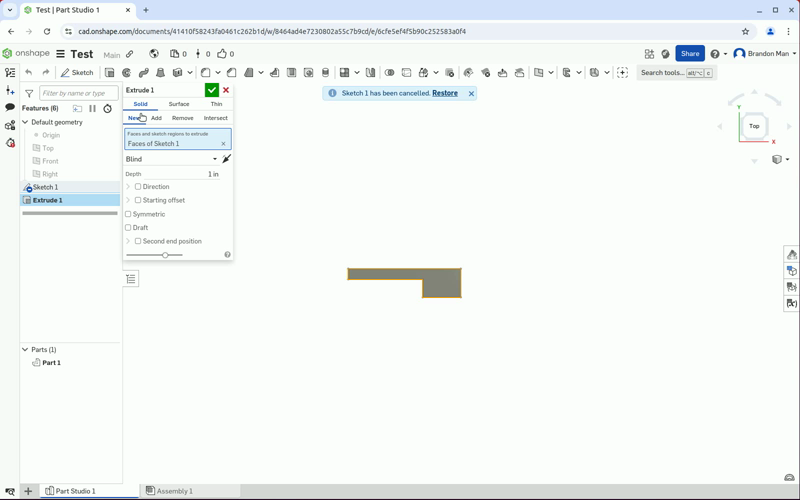
mouse_move(137, 120)
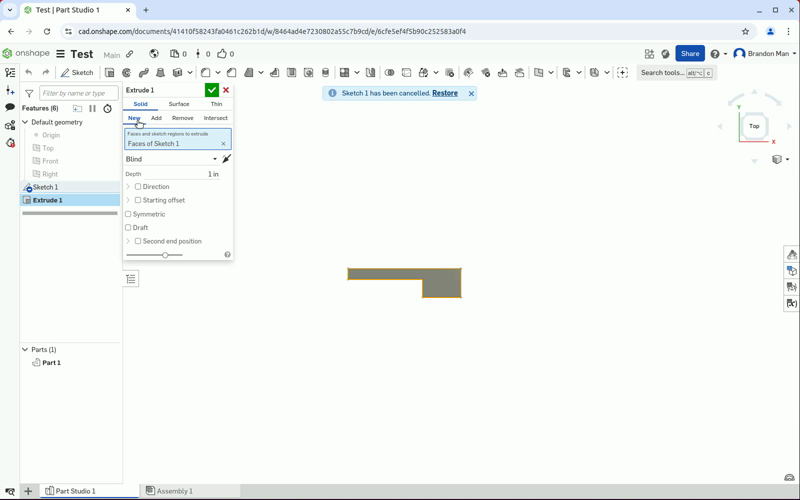
click(137, 120)
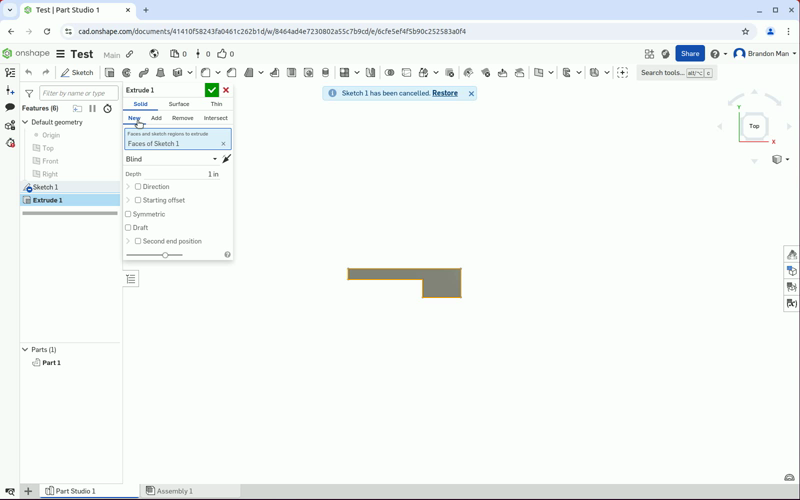
key(tab, 4)
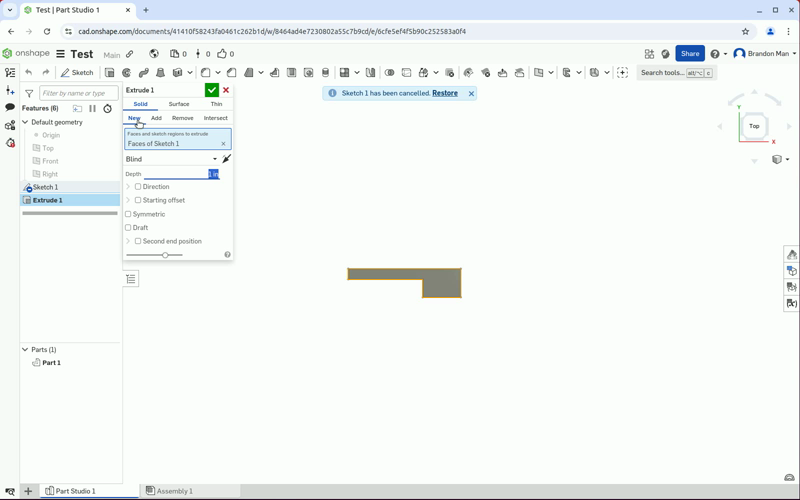
text(12.998)
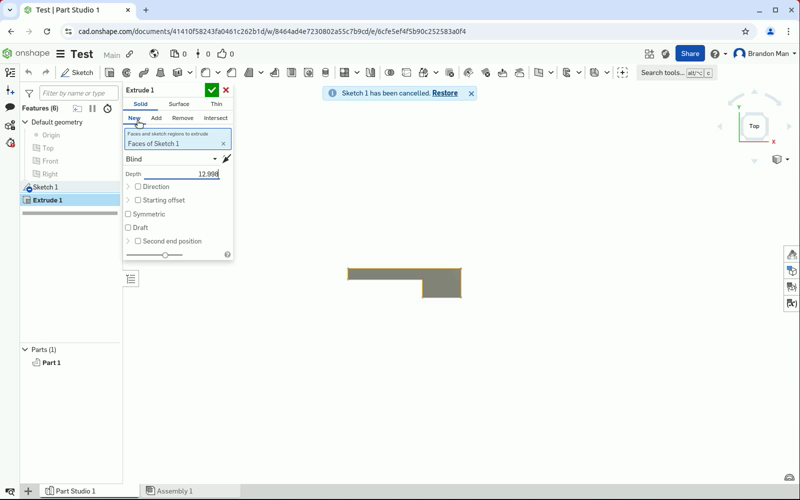
key(enter)
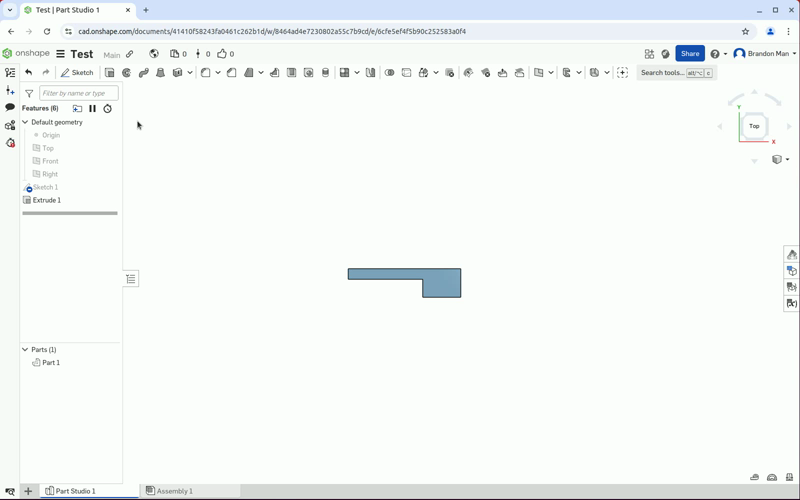
key(shift+h)
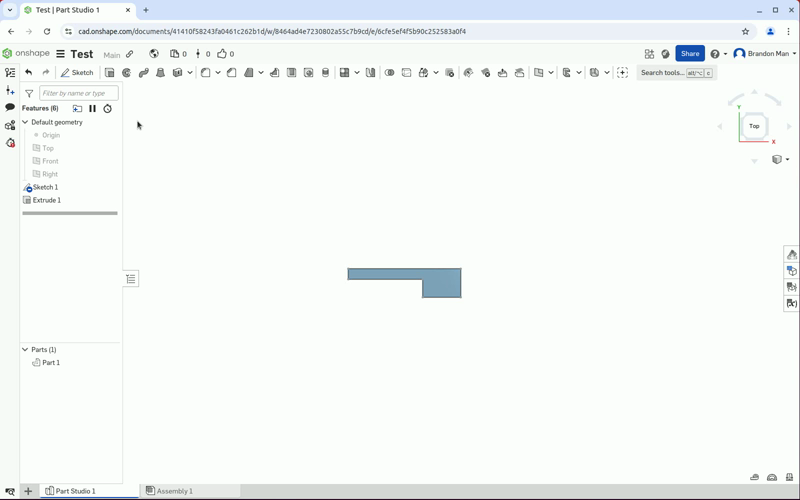
key(shift+h)
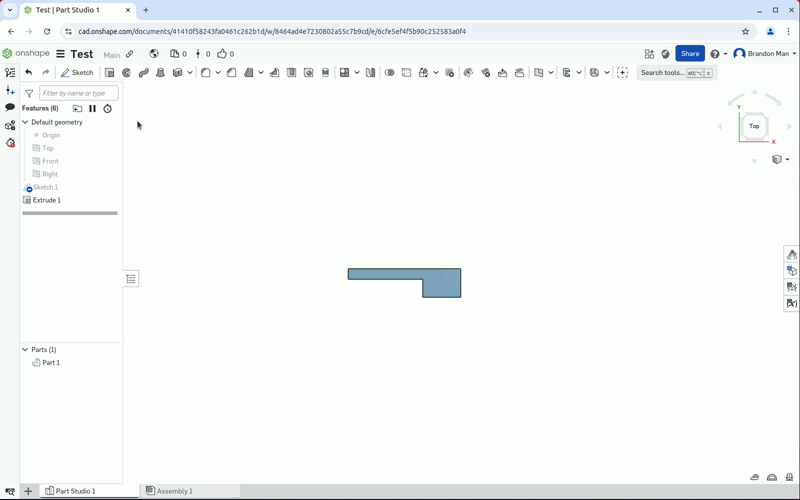
mouse_move(73, 189)
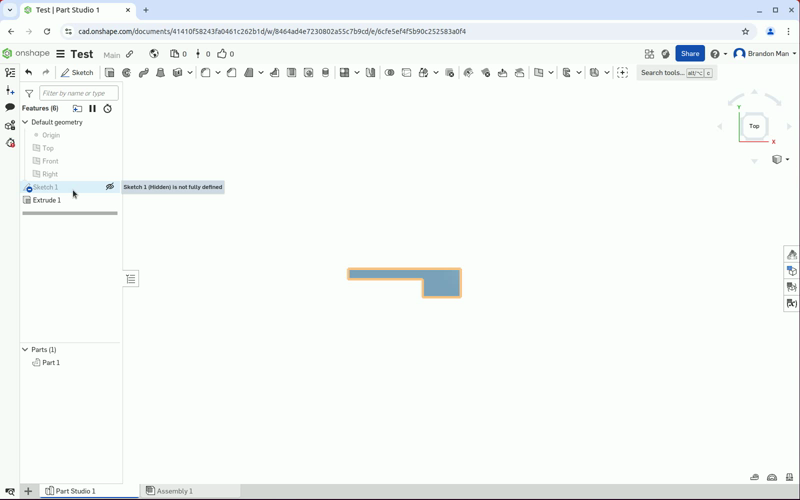
click(73, 189)
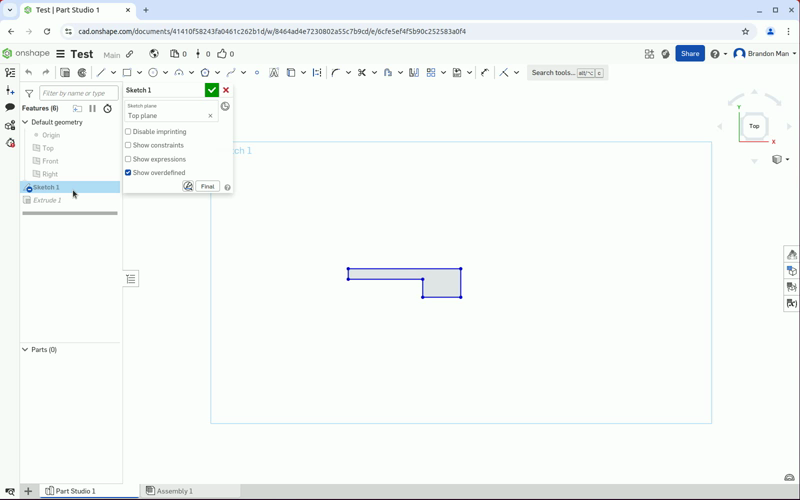
mouse_move(229, 92)
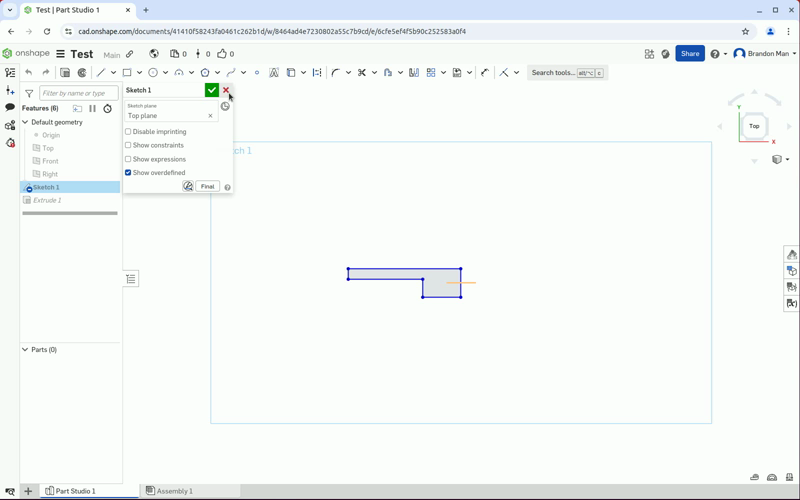
click(229, 92)
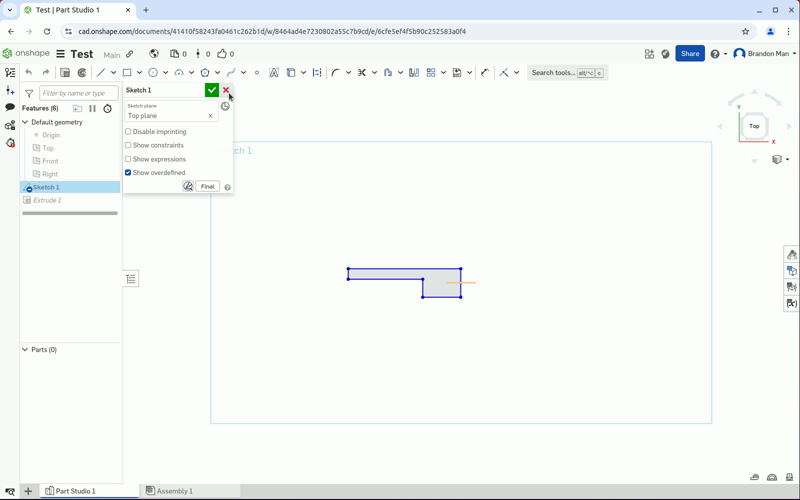
key(shift+s)
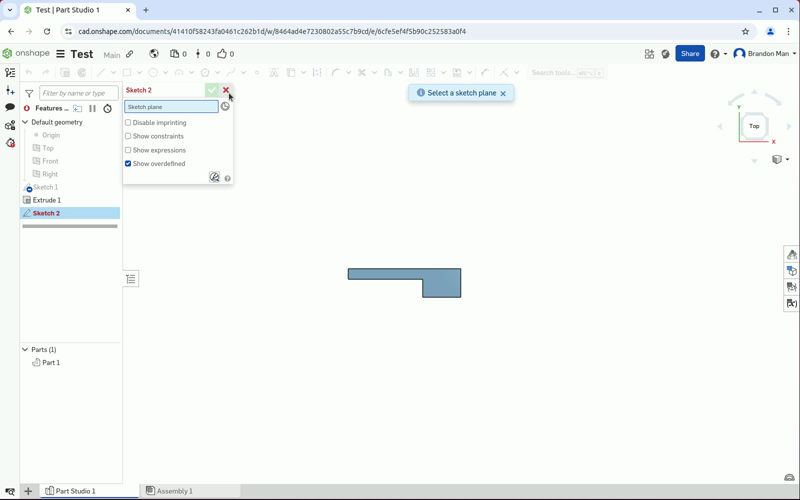
mouse_move(73, 150)
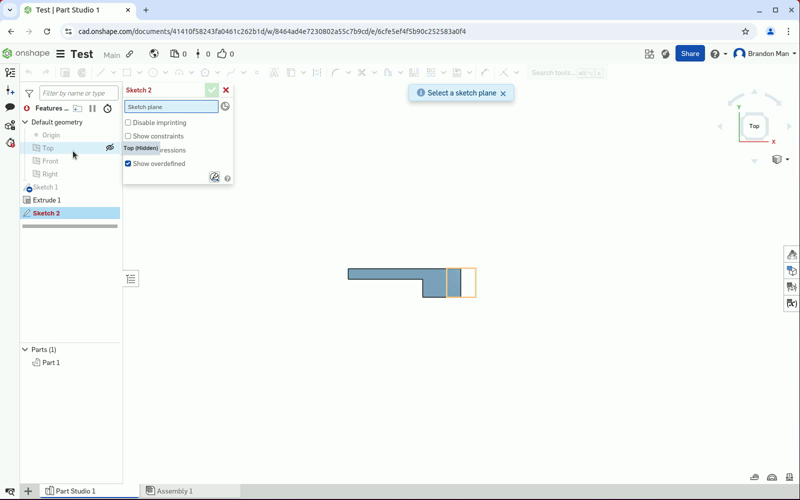
click(73, 150)
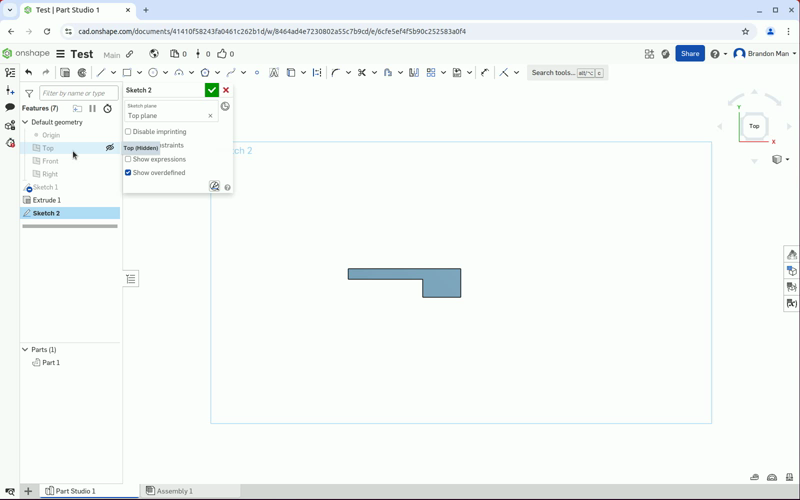
mouse_move(73, 352)
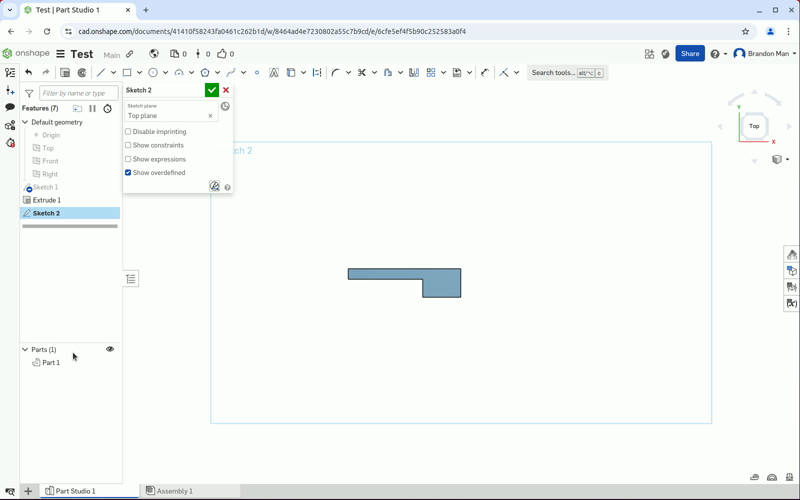
key(y)
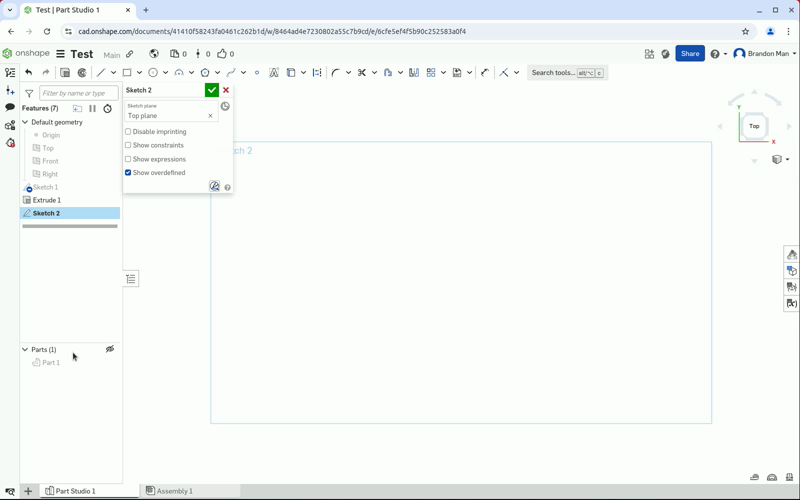
key(l)
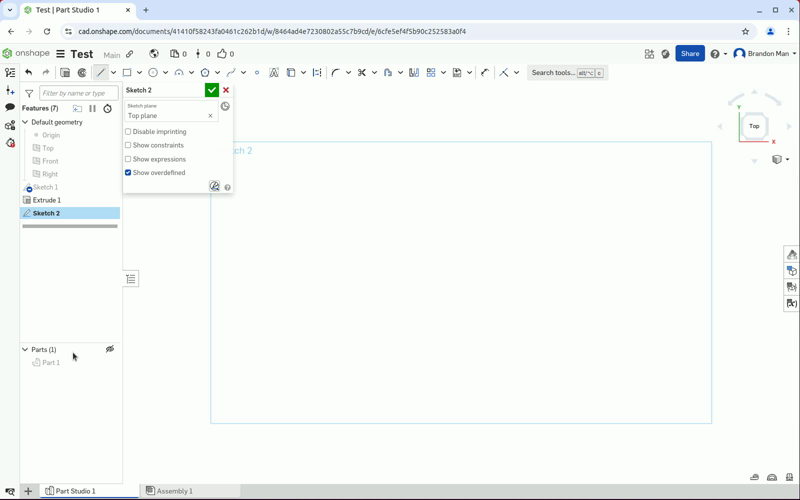
key_down(shift)
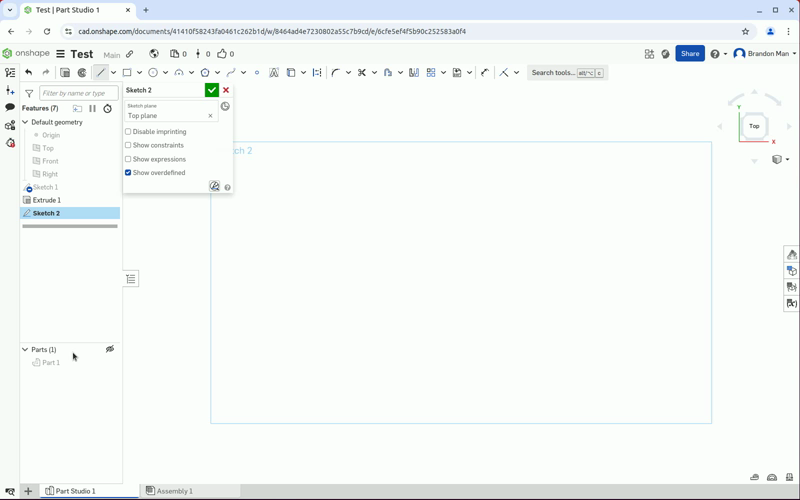
mouse_move(348, 297)
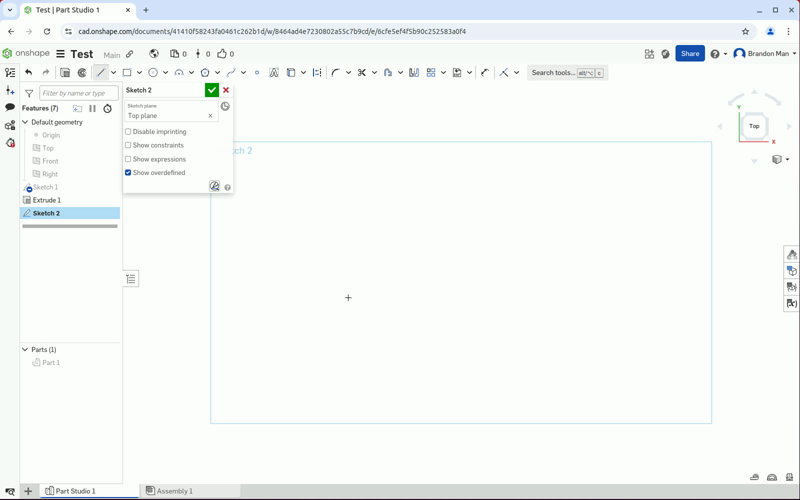
click(348, 297)
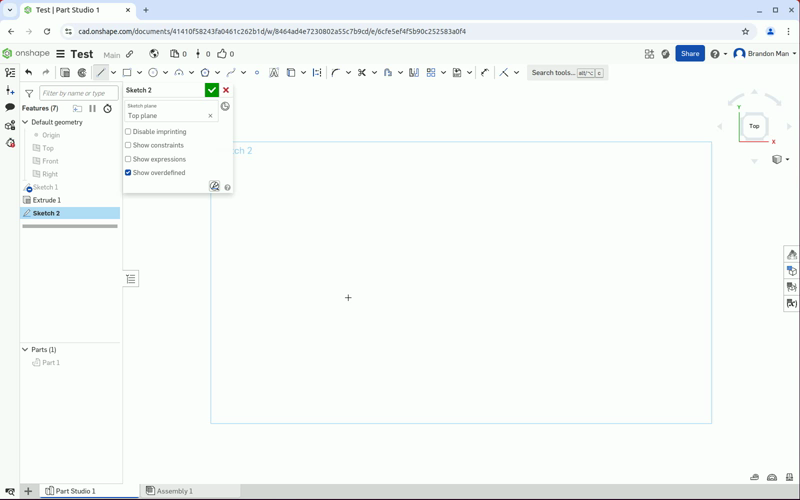
key_up(shift)
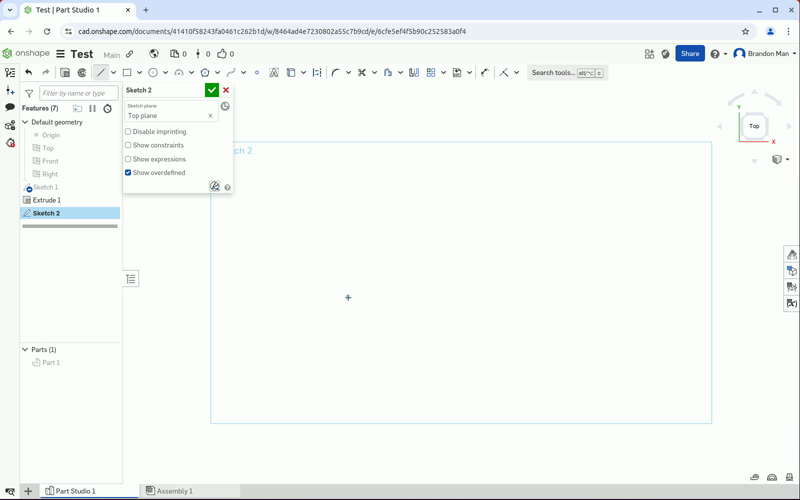
key_down(shift)
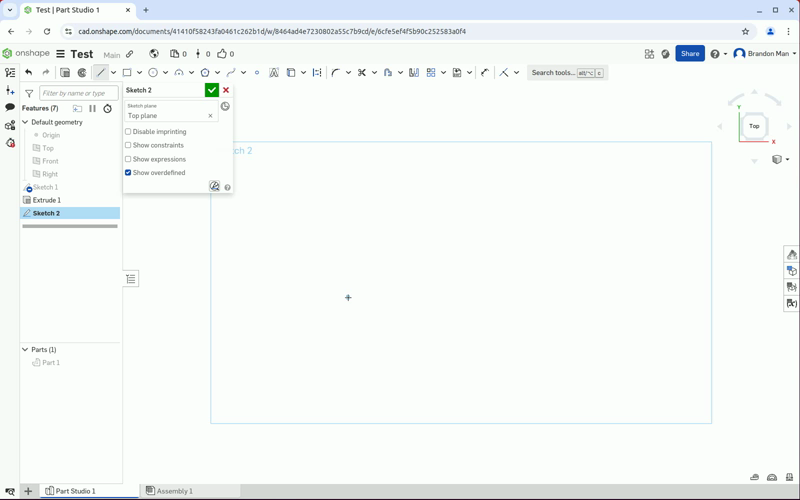
mouse_move(422, 297)
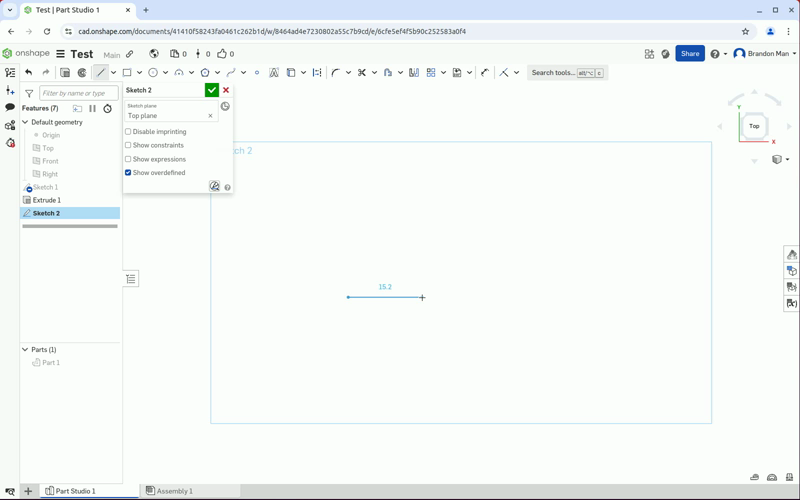
click(422, 297)
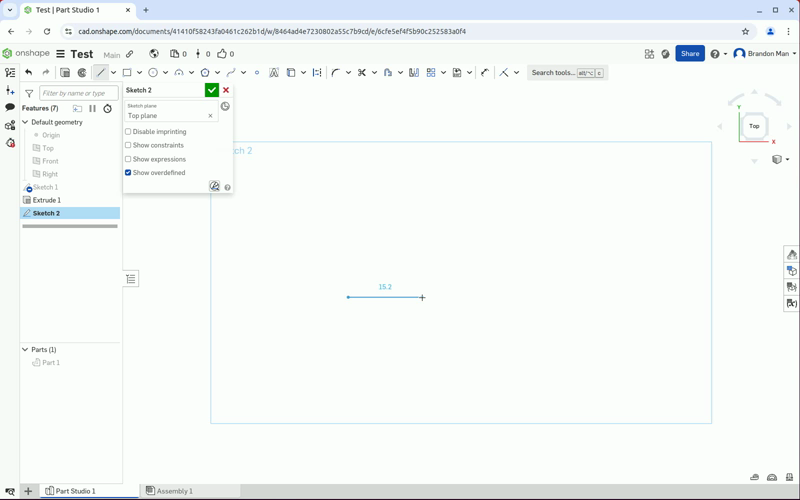
key_up(shift)
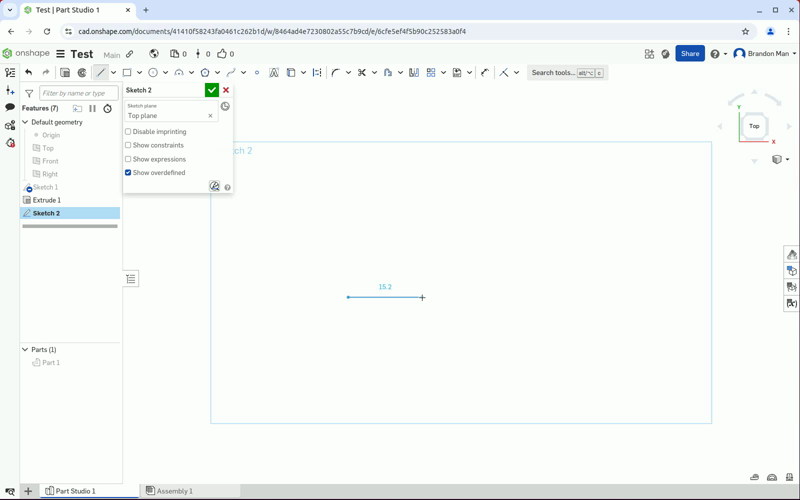
key_down(shift)
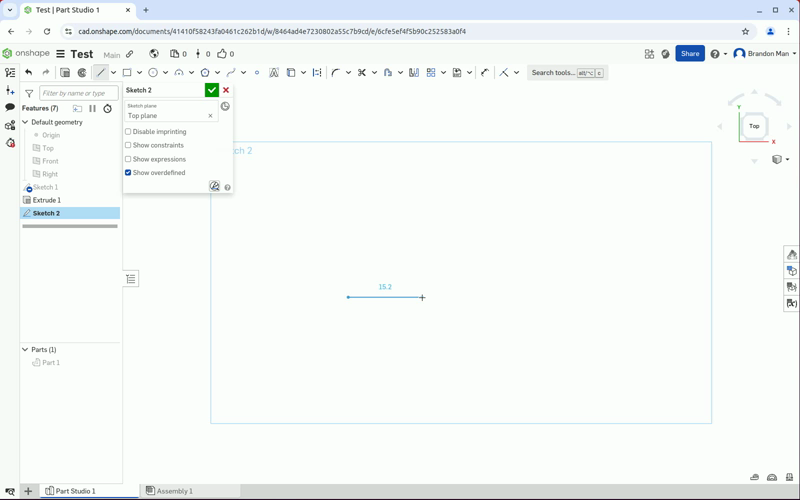
mouse_move(452, 297)
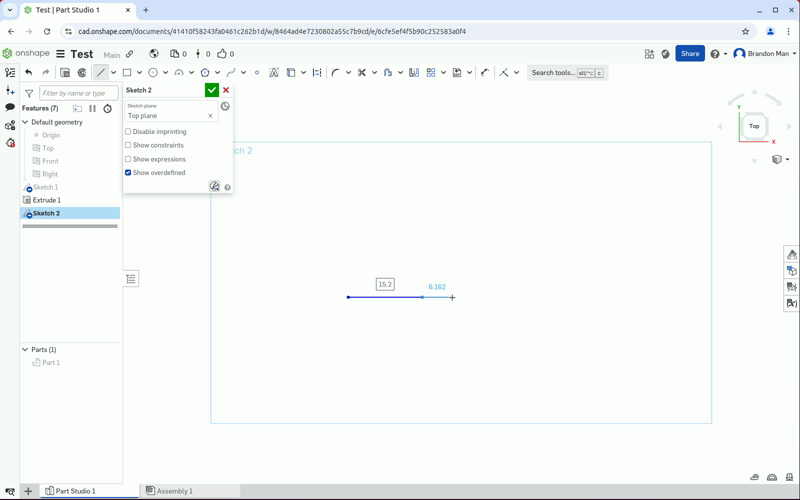
mouse_move(422, 279)
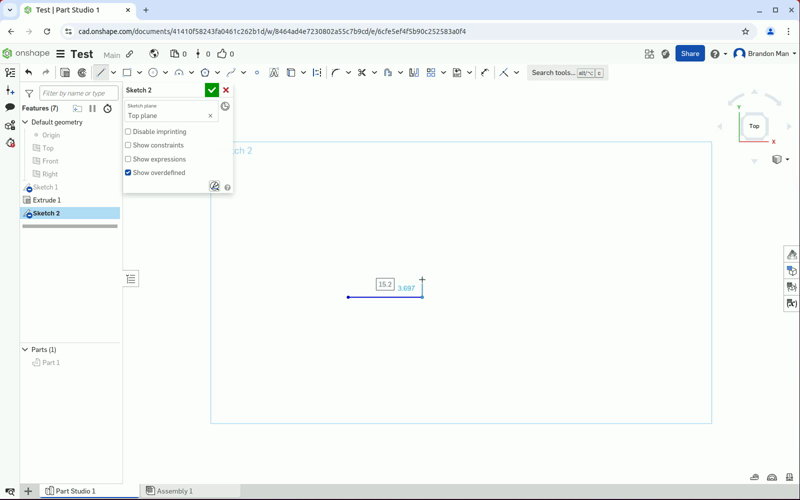
click(422, 279)
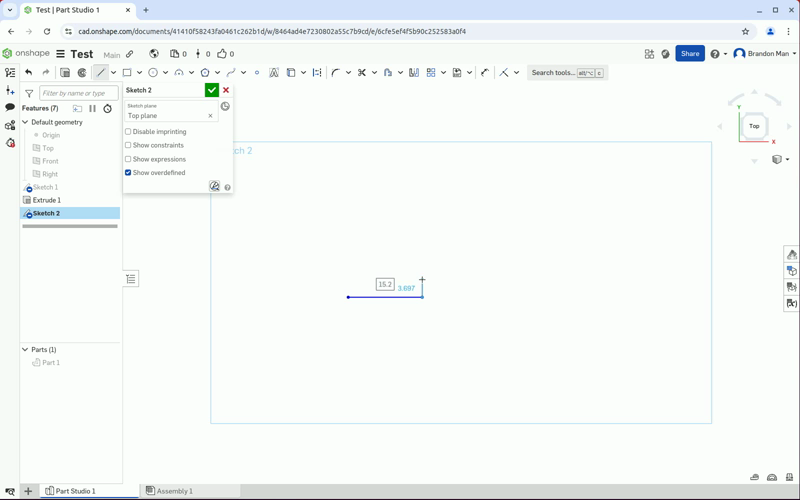
key_up(shift)
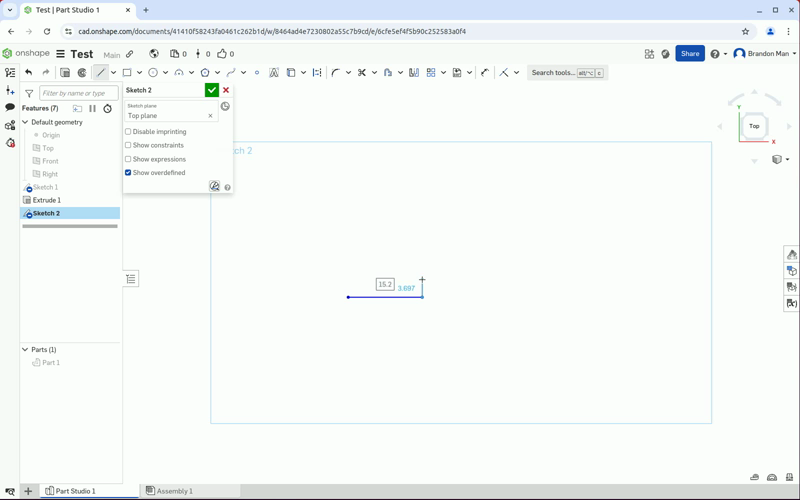
key_down(shift)
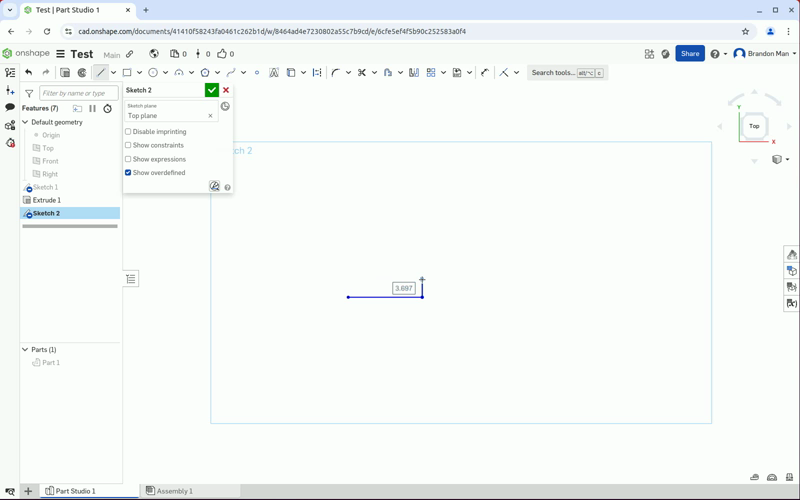
mouse_move(348, 279)
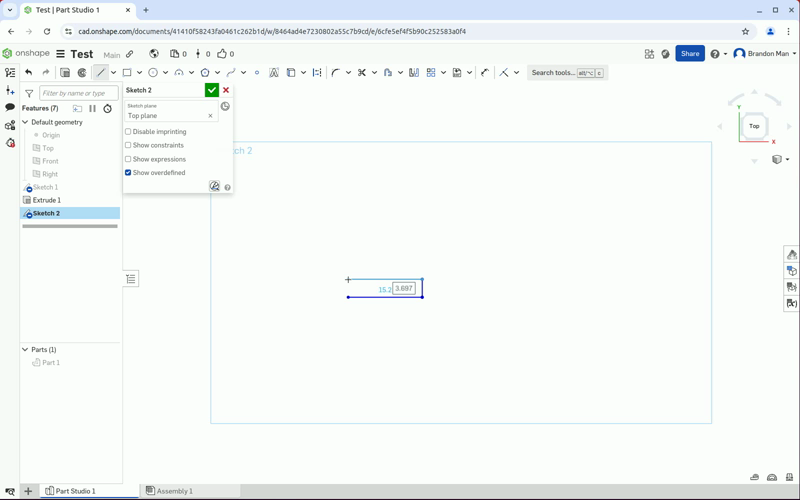
click(348, 279)
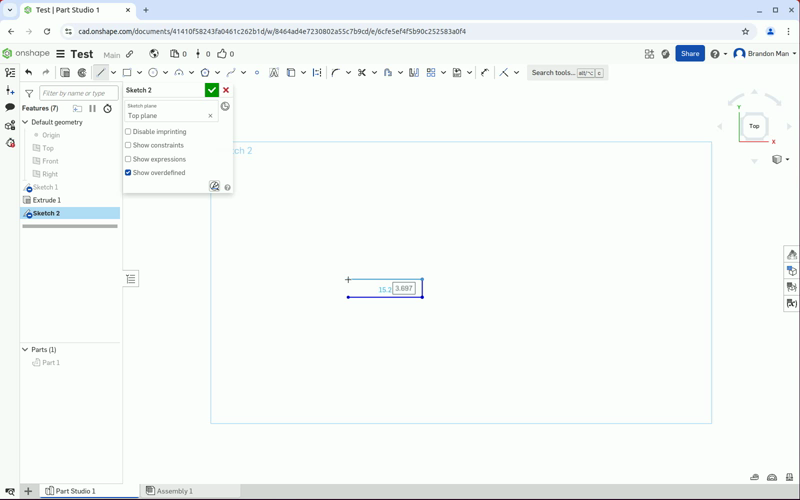
key_up(shift)
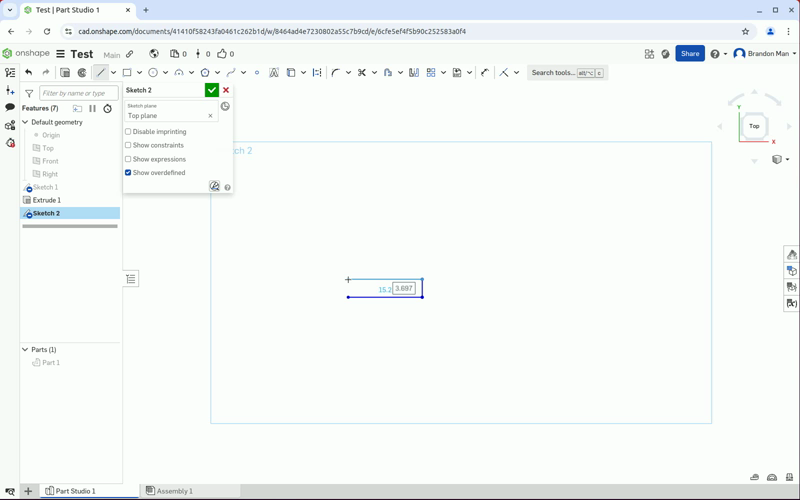
mouse_move(378, 279)
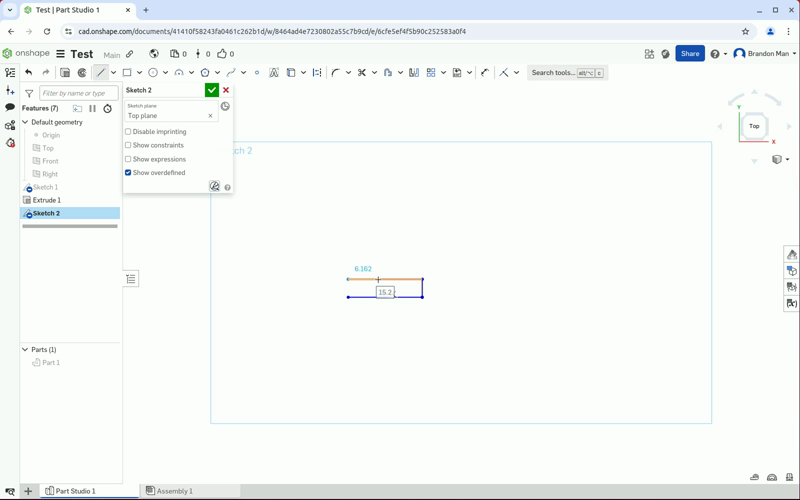
key_down(shift)
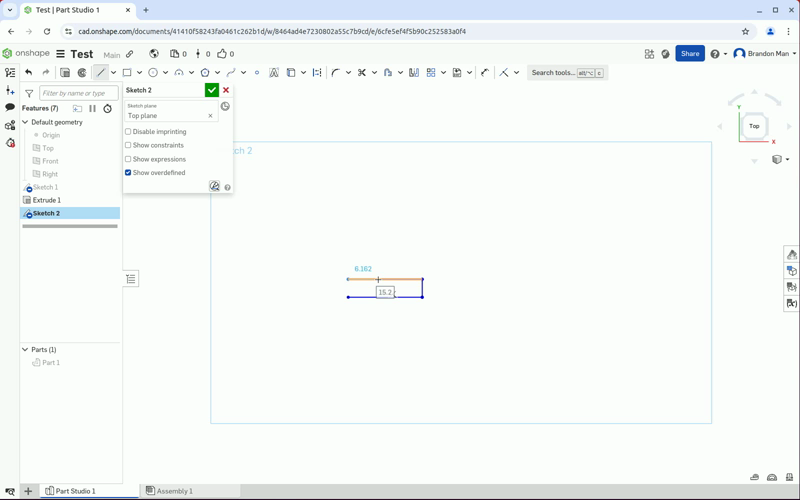
mouse_move(348, 297)
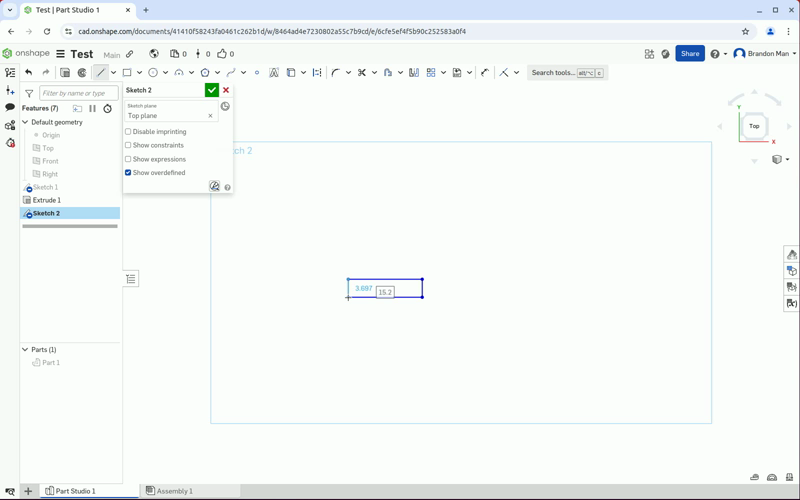
key_up(shift)
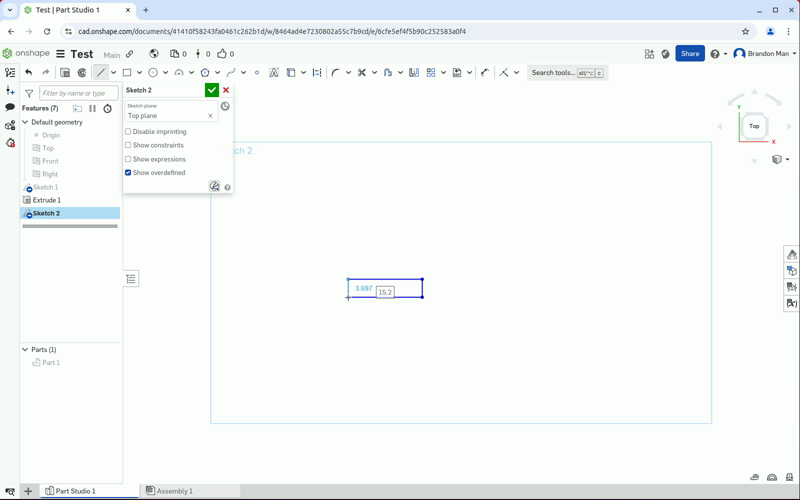
click(348, 297)
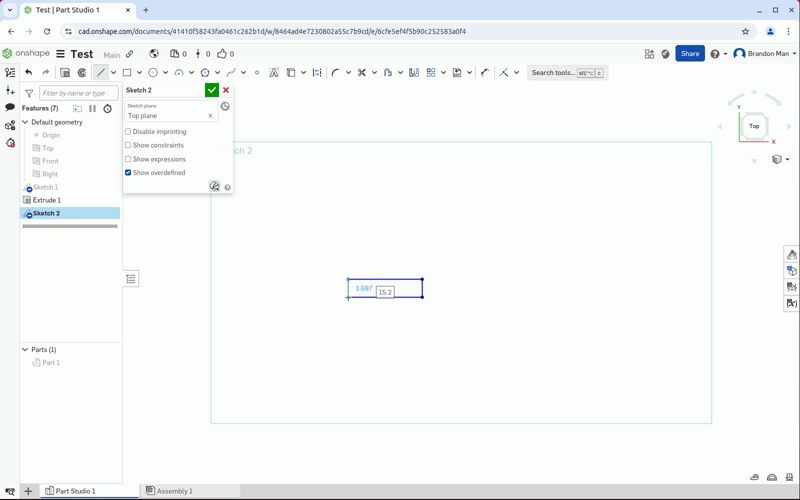
key(esc)
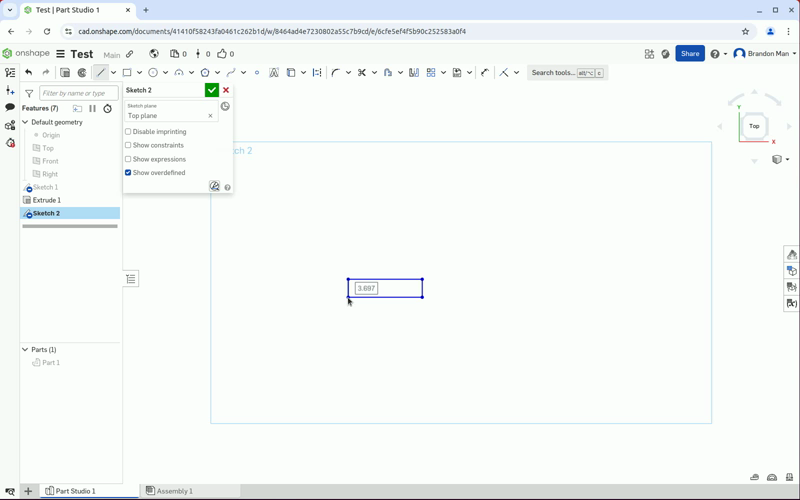
mouse_move(413, 290)
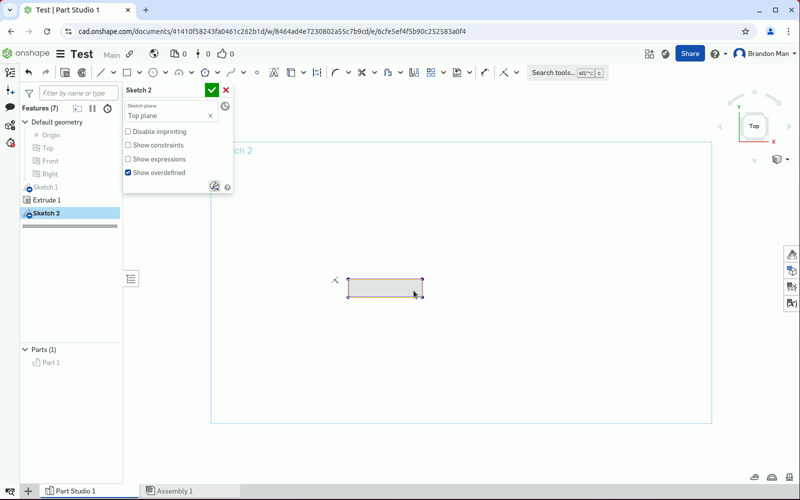
scroll(6)
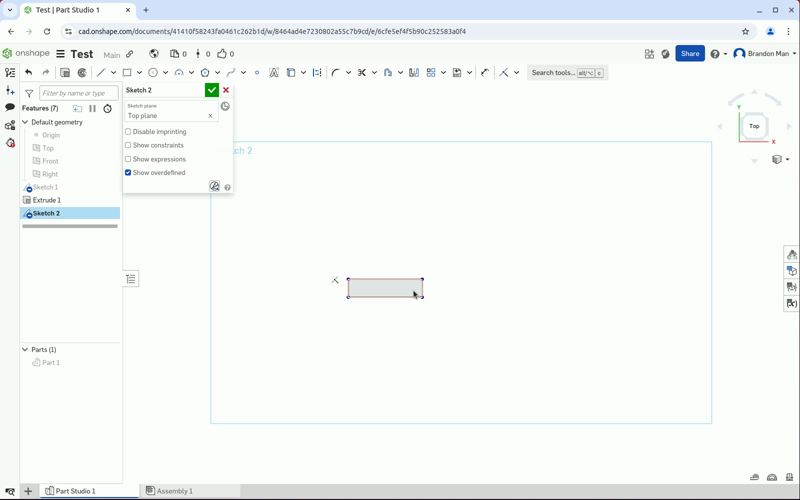
scroll(6)
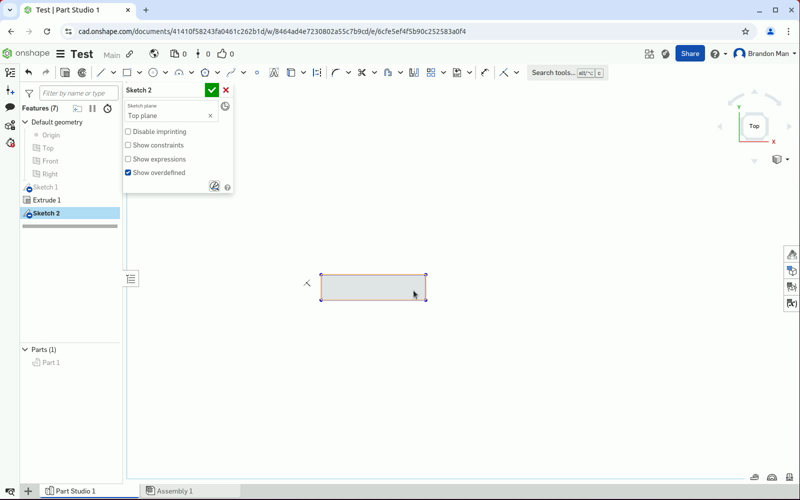
scroll(6)
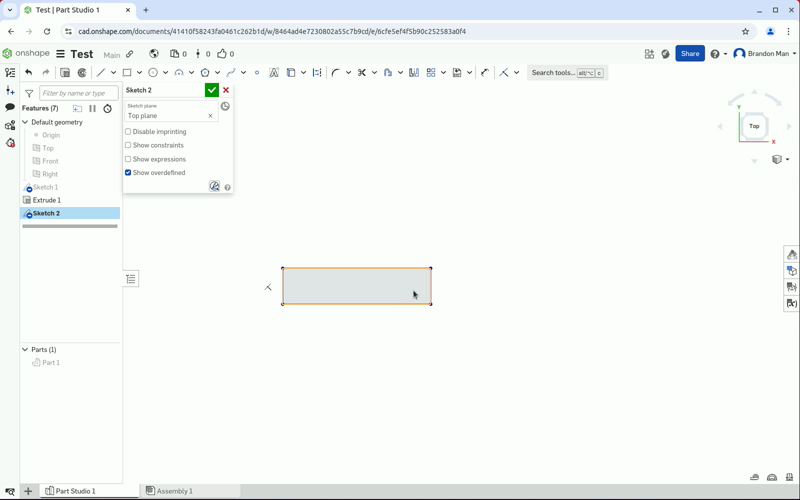
scroll(6)
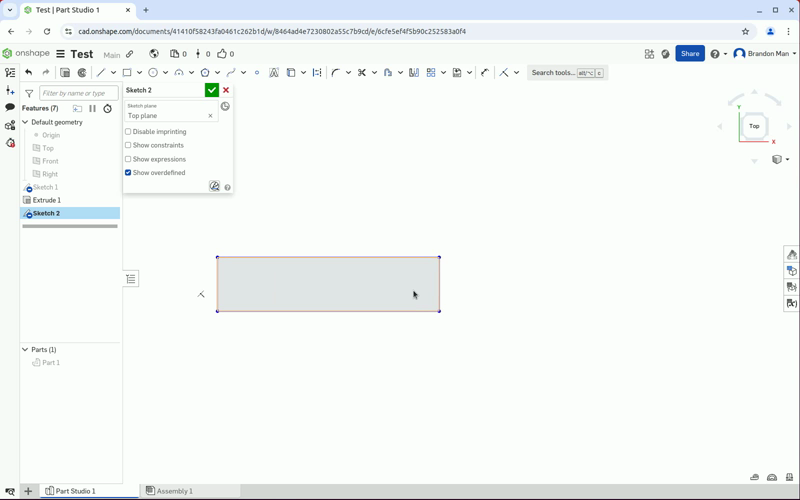
scroll(6)
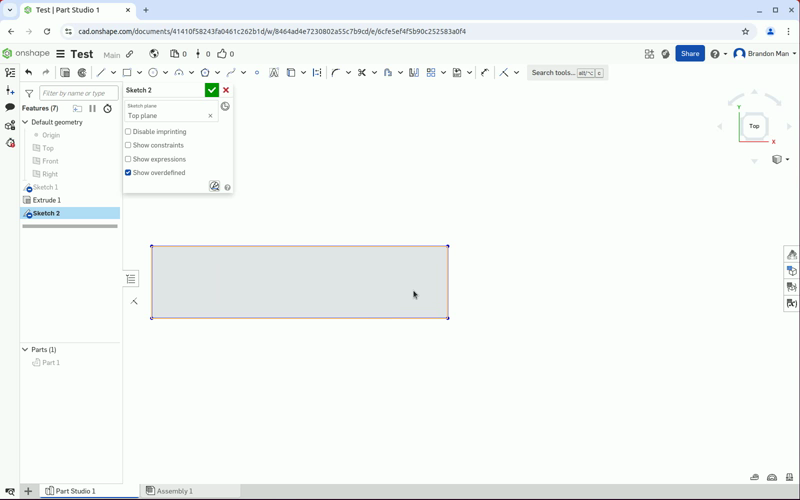
scroll(6)
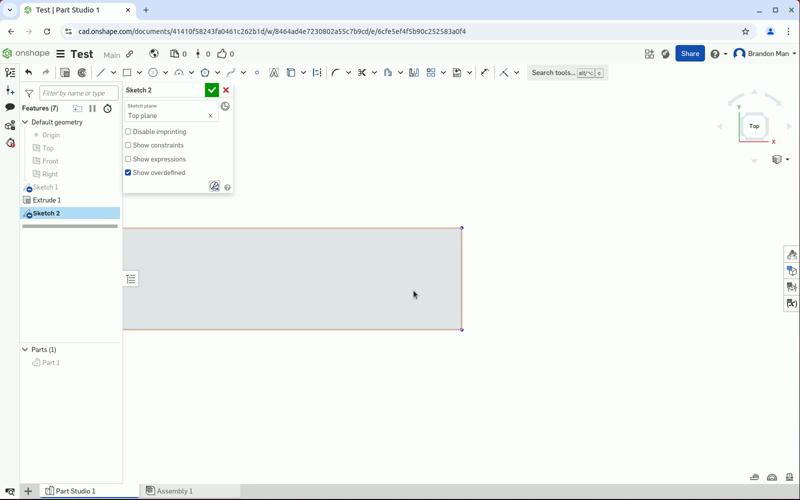
scroll(6)
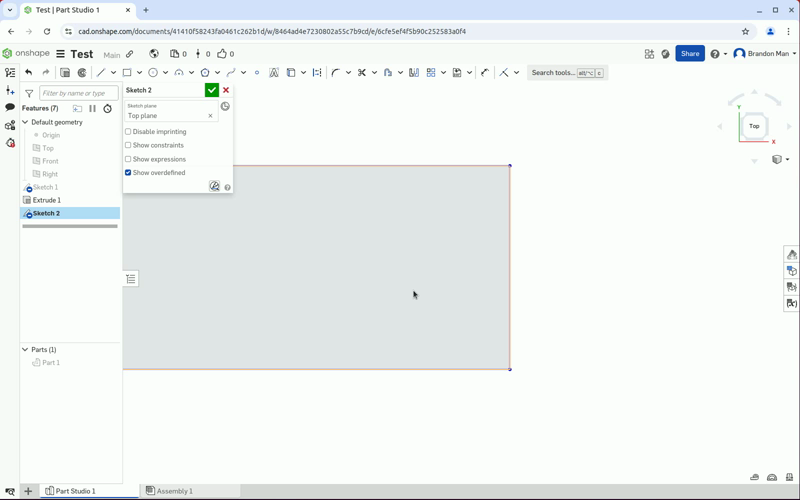
click(413, 290)
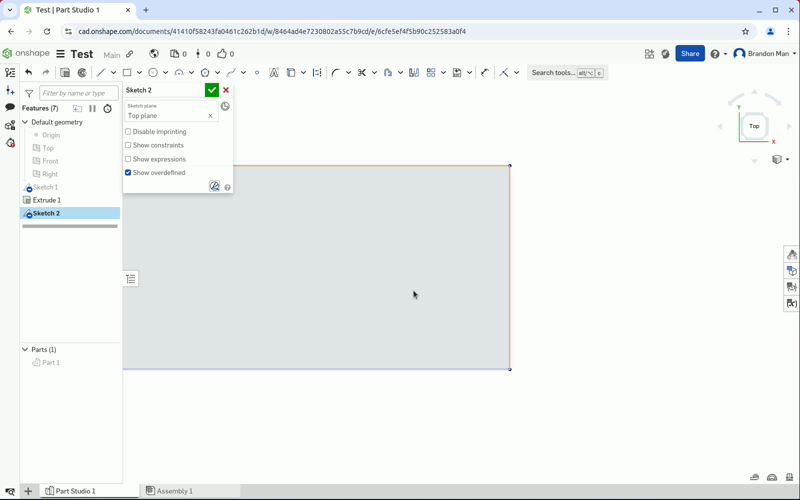
scroll(-6)
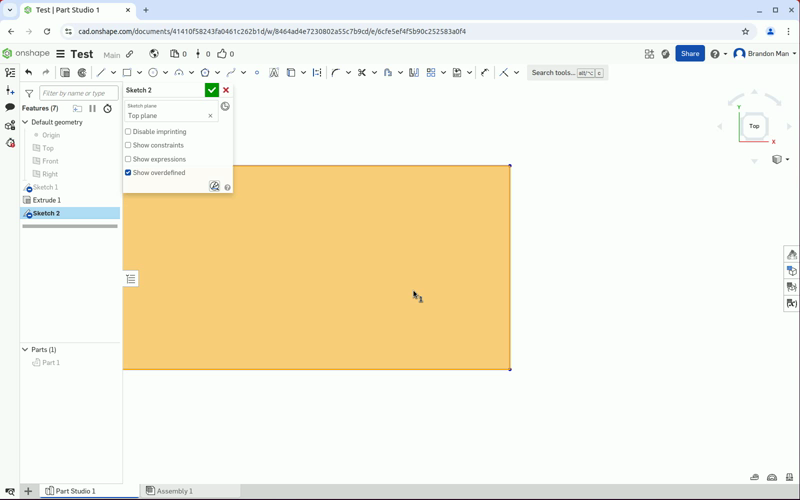
scroll(-6)
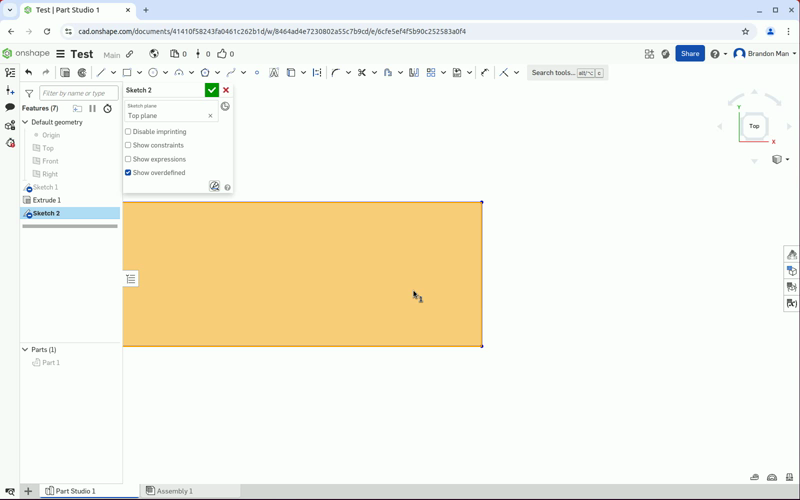
scroll(-6)
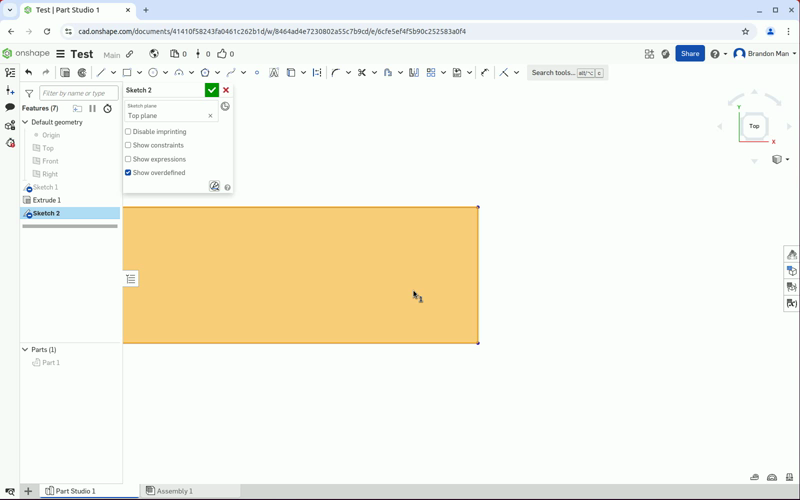
scroll(-6)
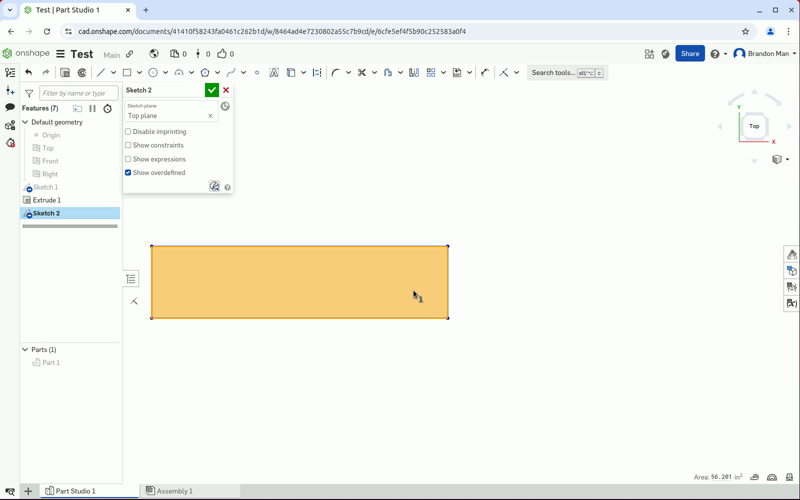
scroll(-6)
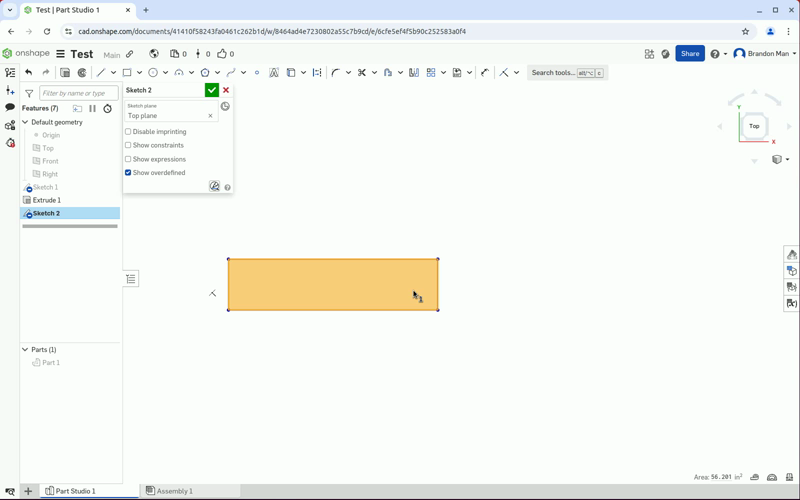
scroll(-6)
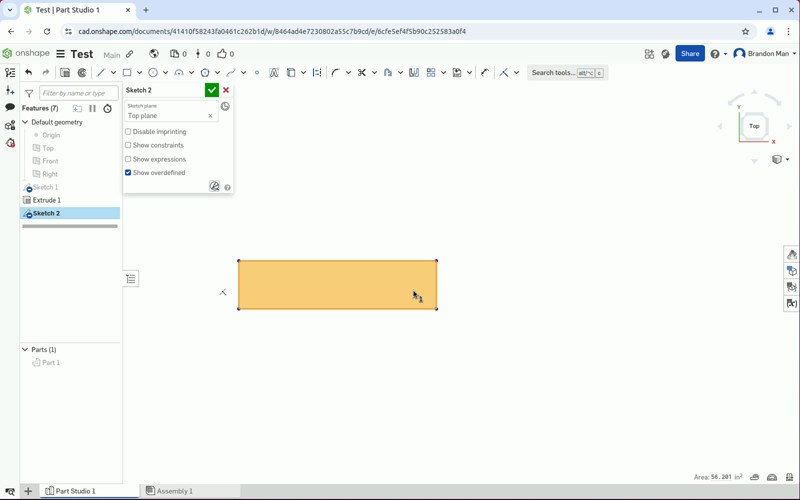
scroll(-6)
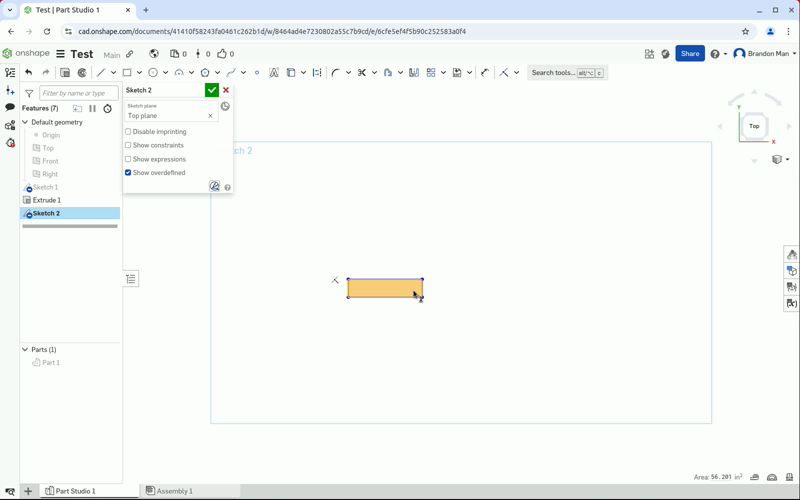
mouse_move(73, 352)
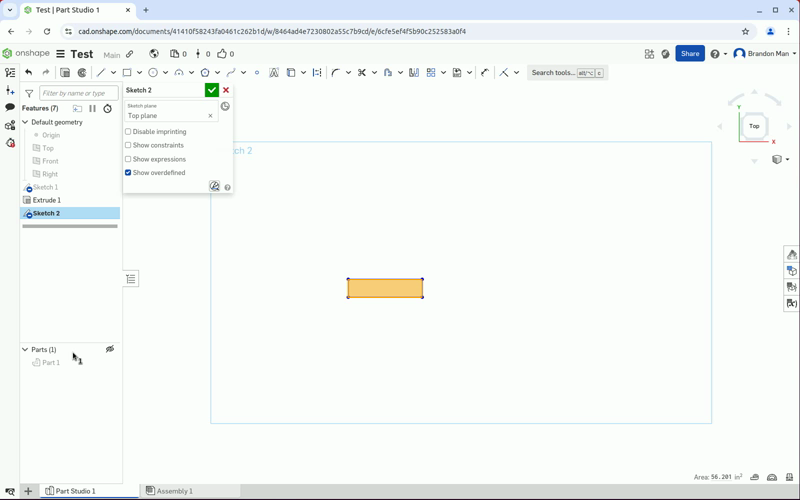
key(shift+y)
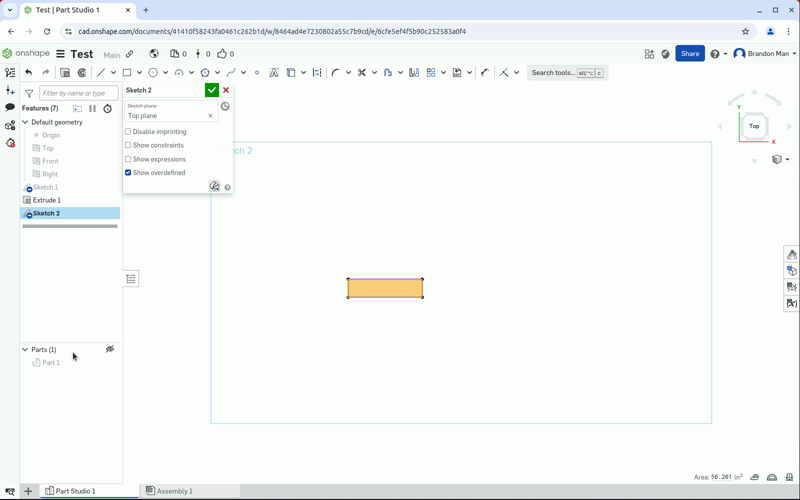
key(shift+e)
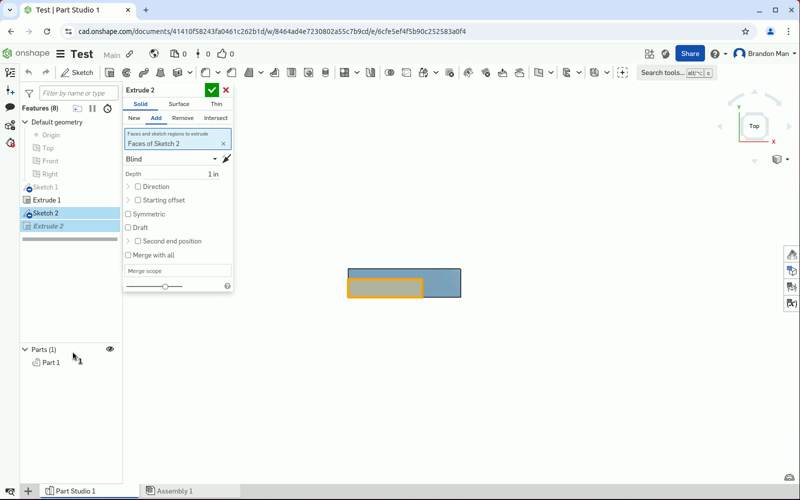
mouse_move(143, 106)
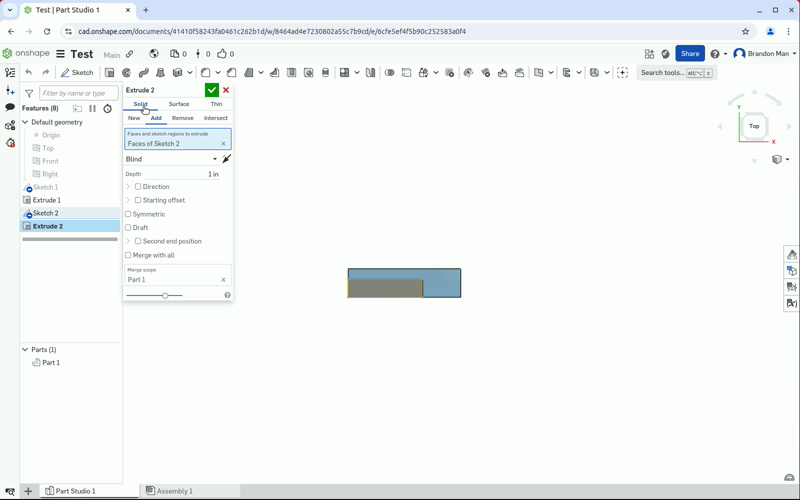
click(143, 106)
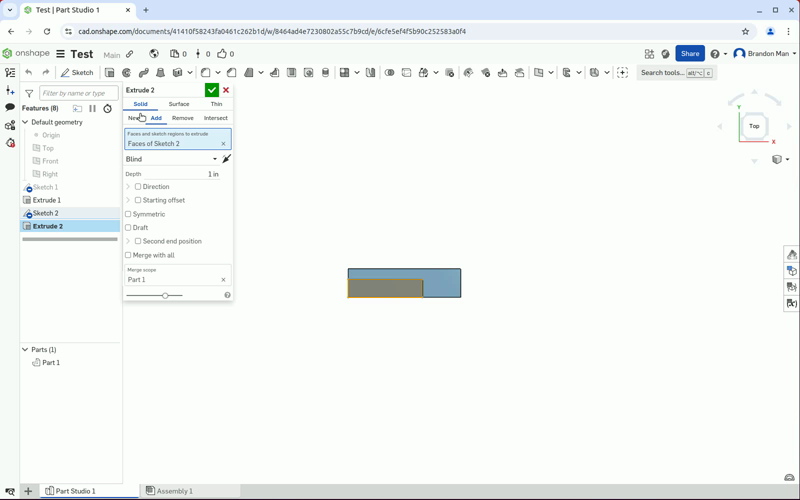
mouse_move(137, 120)
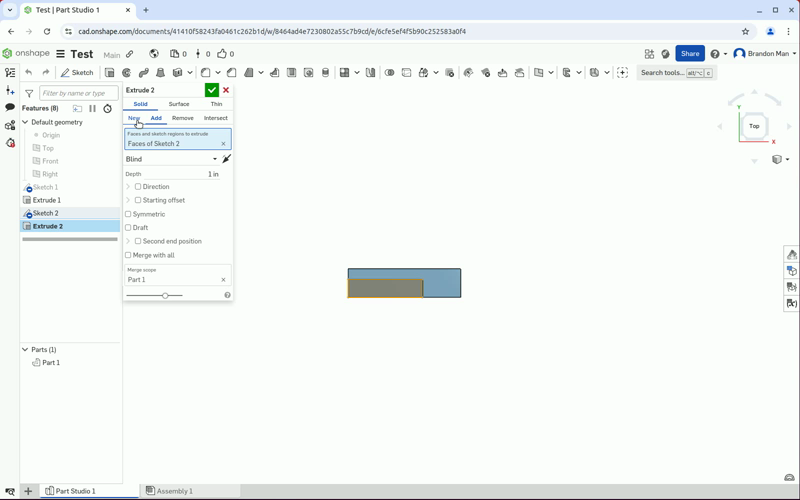
click(137, 120)
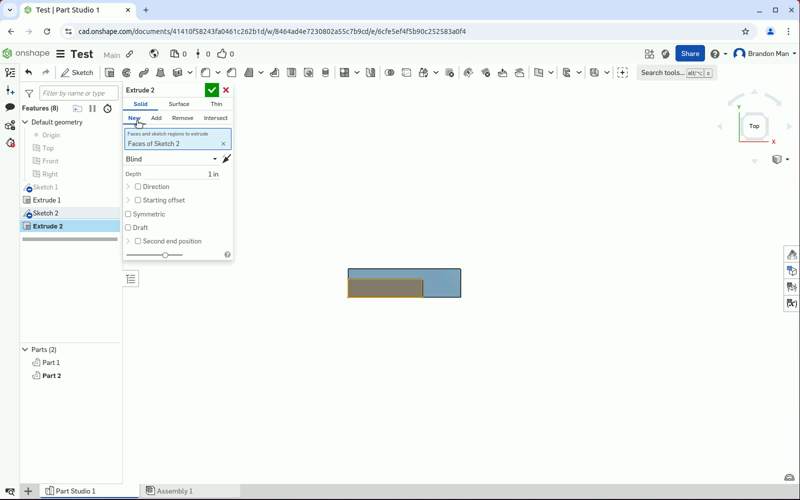
key(tab, 4)
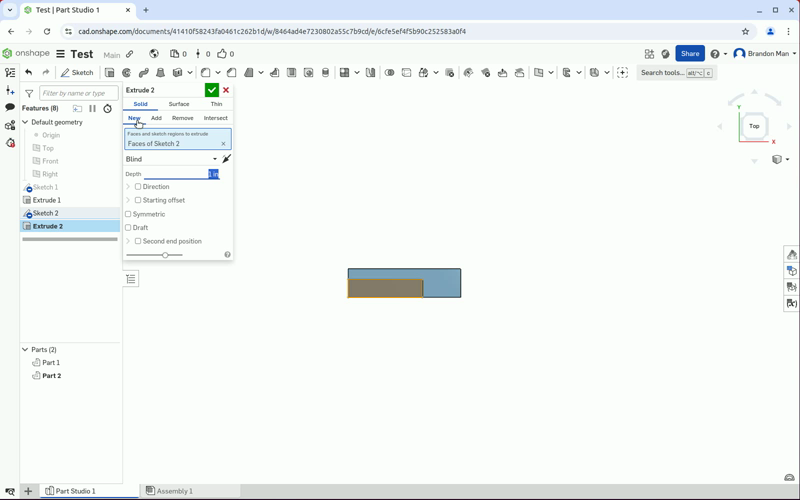
text(12.998)
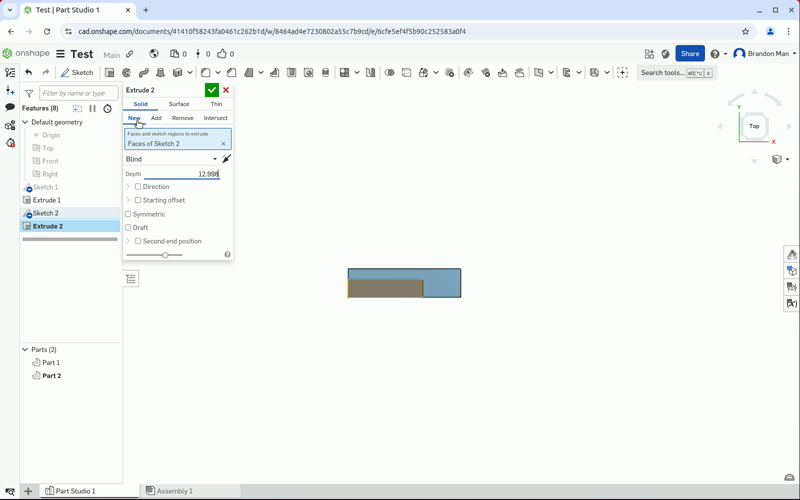
key(enter)
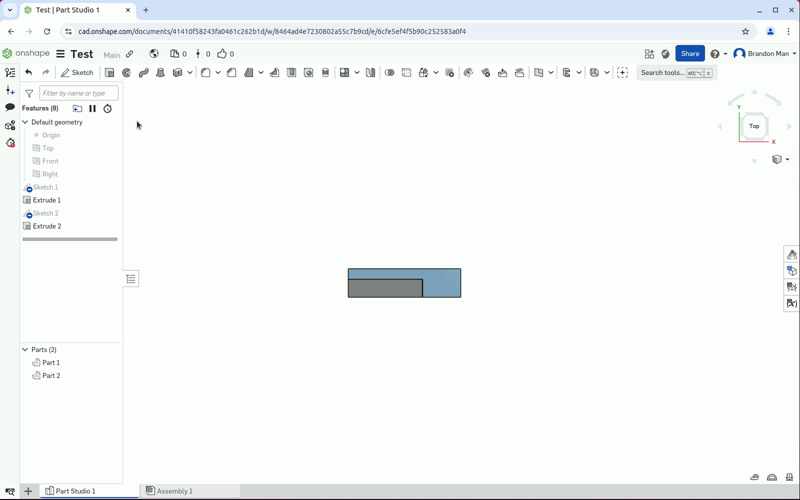
key(shift+h)
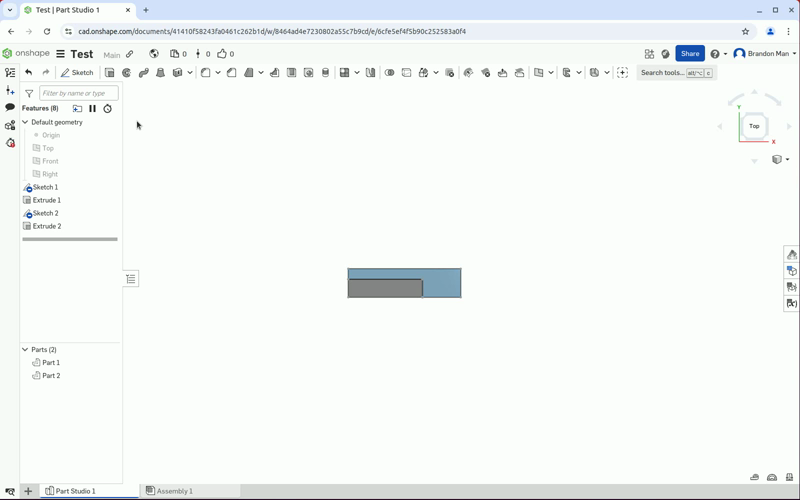
key(shift+h)
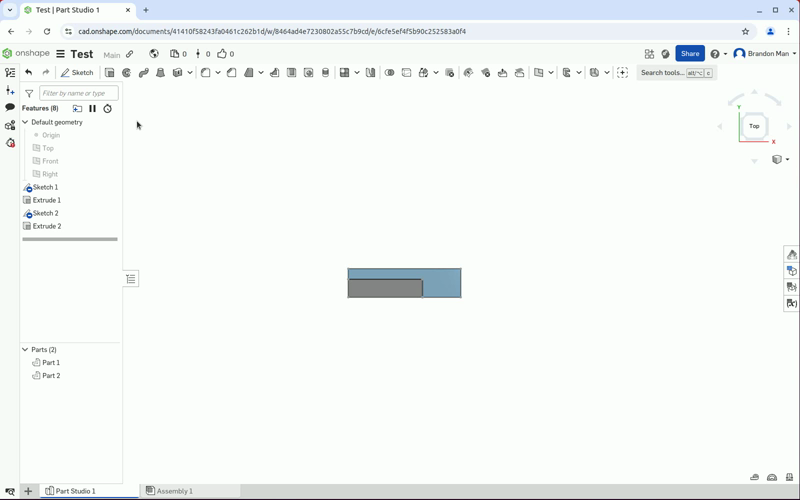
key(shift+7)
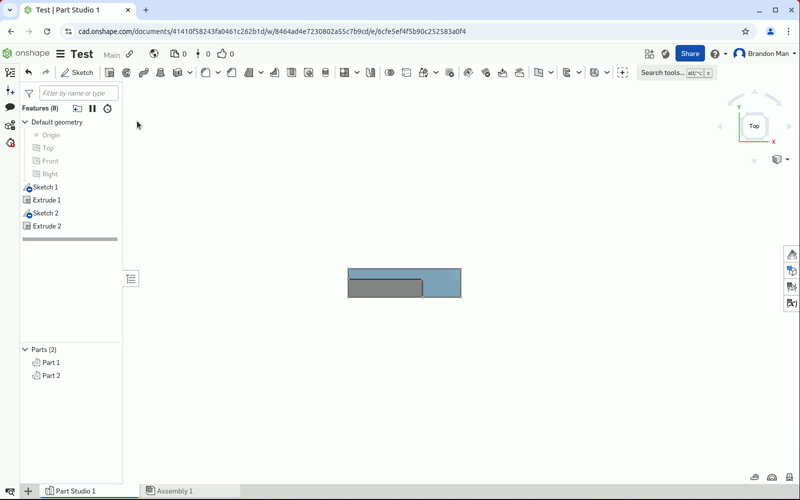
key(up, 3)
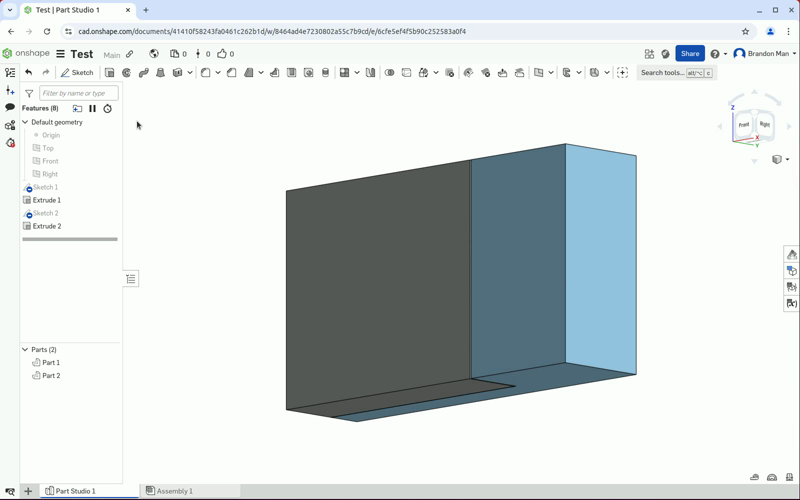
key(left, 3)
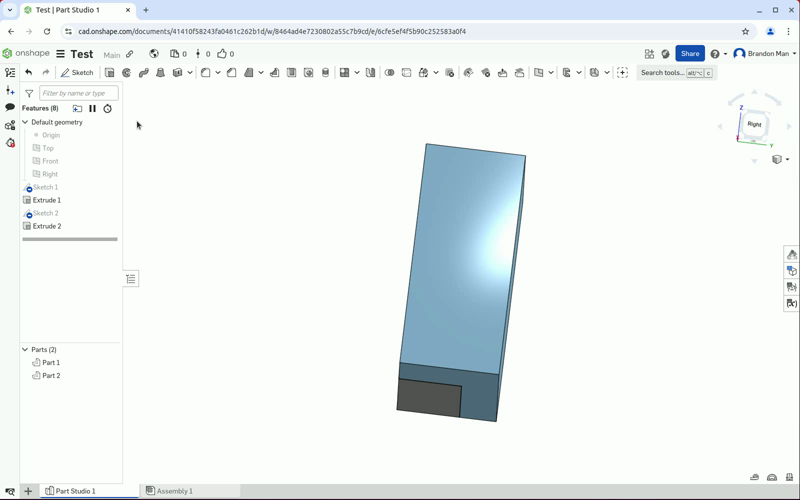
key(right, 3)
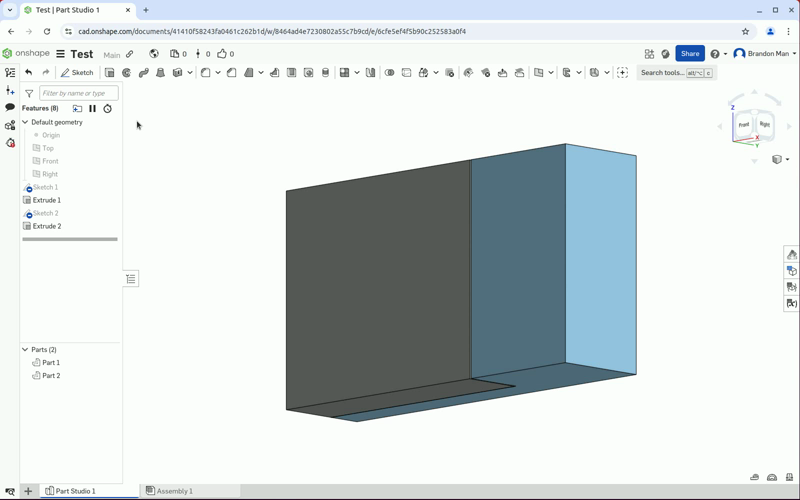
key(down, 3)
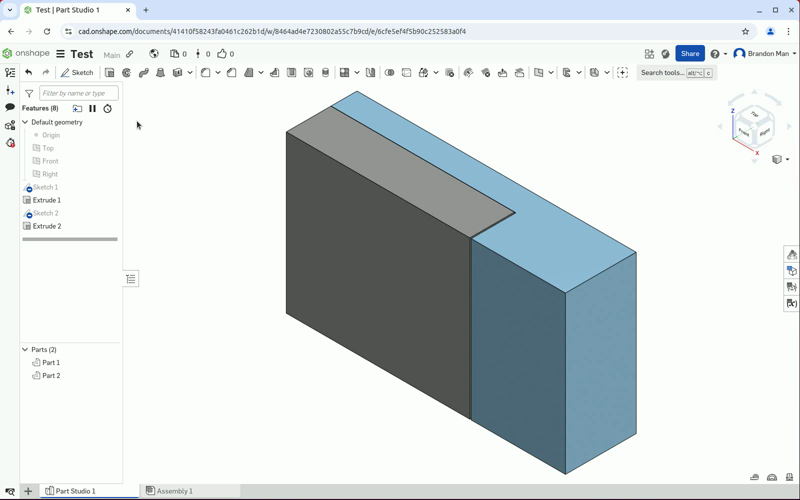
mouse_move(73, 189)
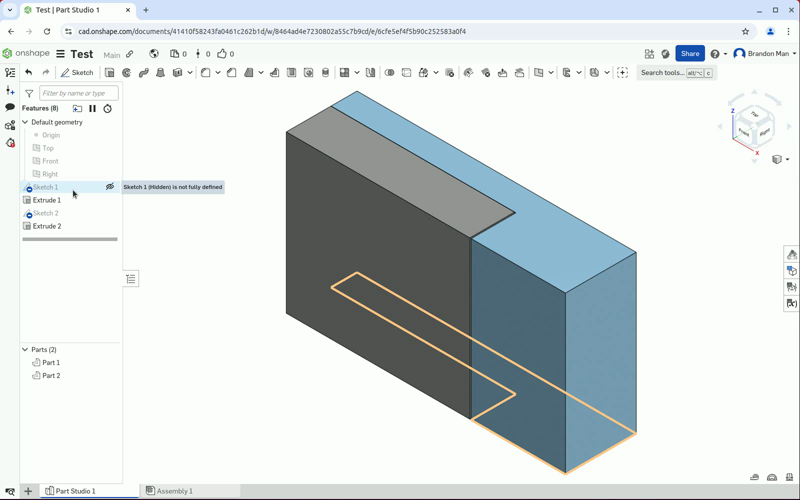
click(73, 189)